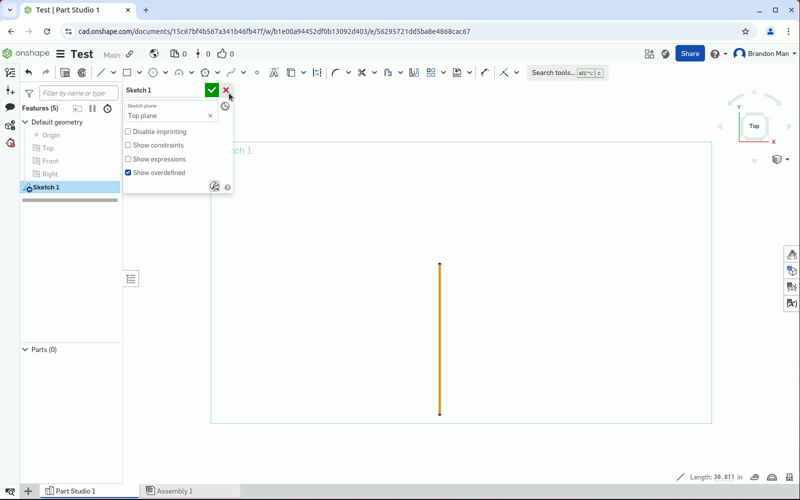
key(shift+h)
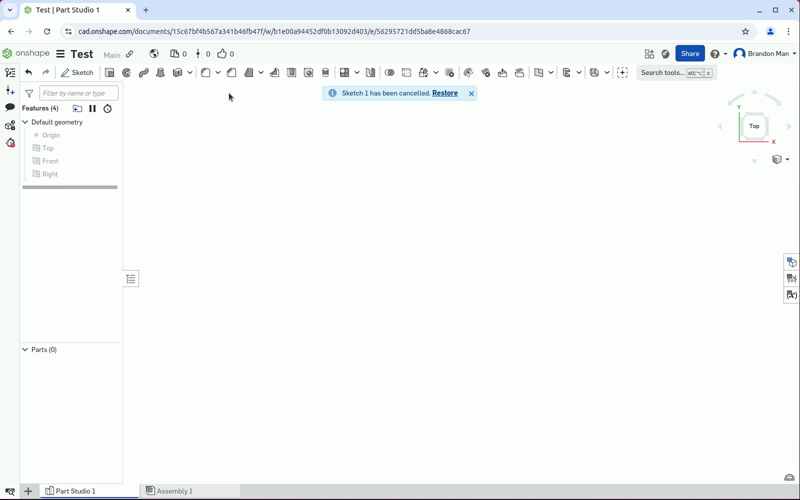
mouse_move(73, 352)
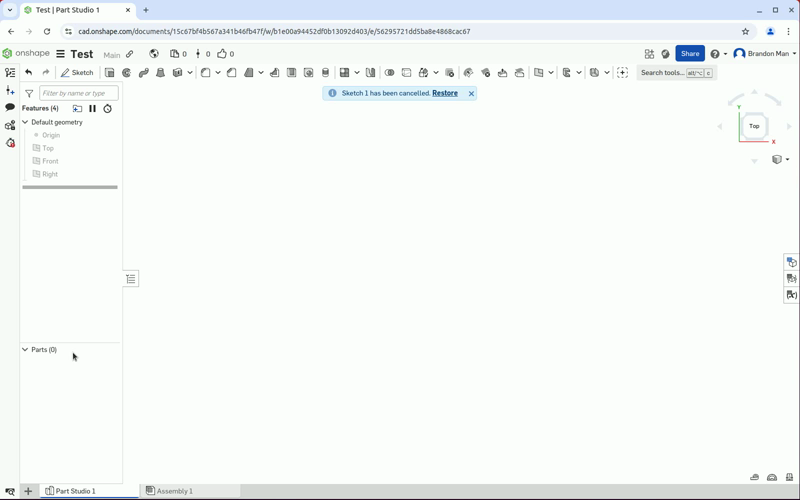
key(y)
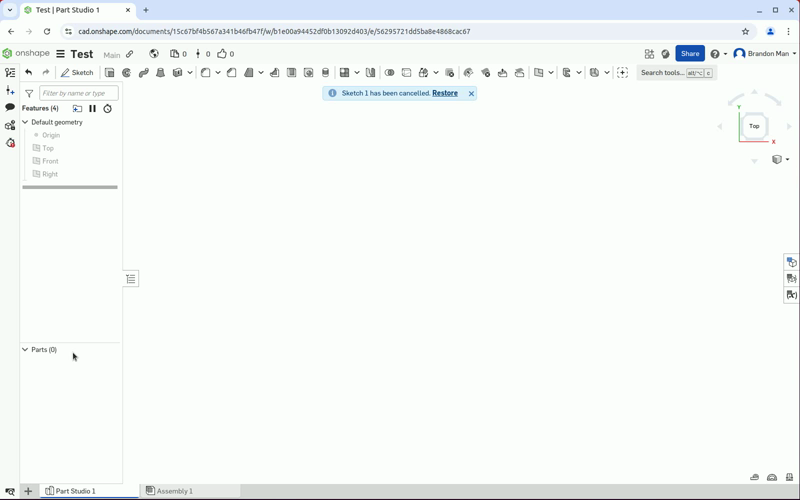
key(shift+p)
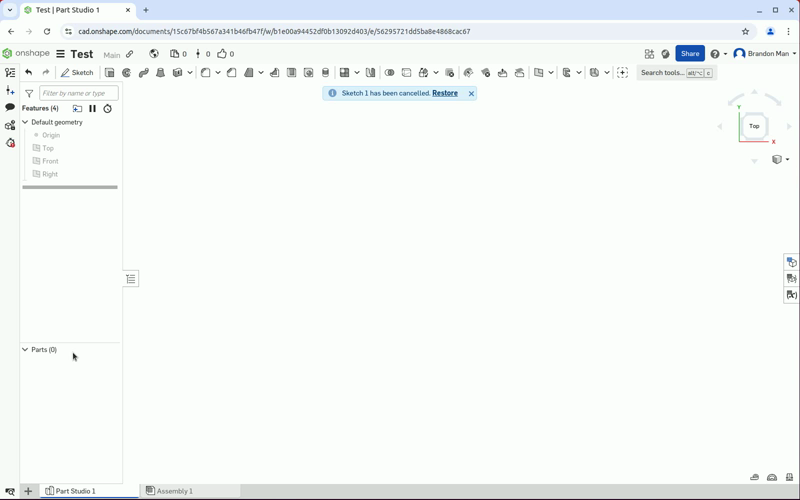
key(space)
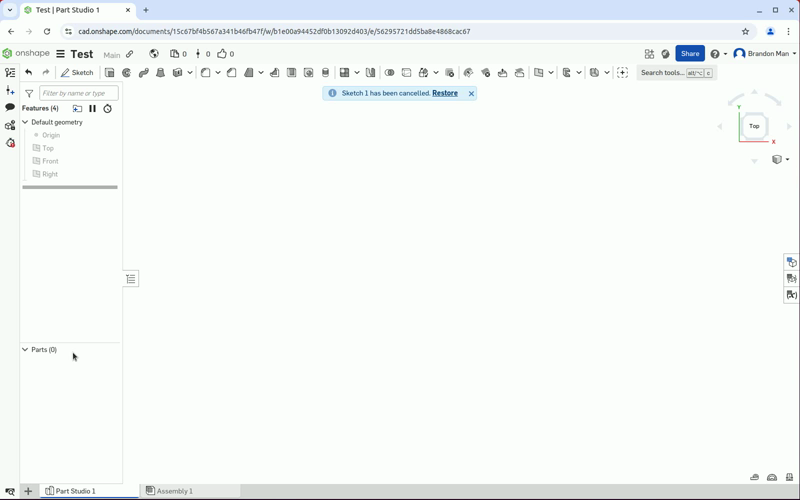
key_down(shift)
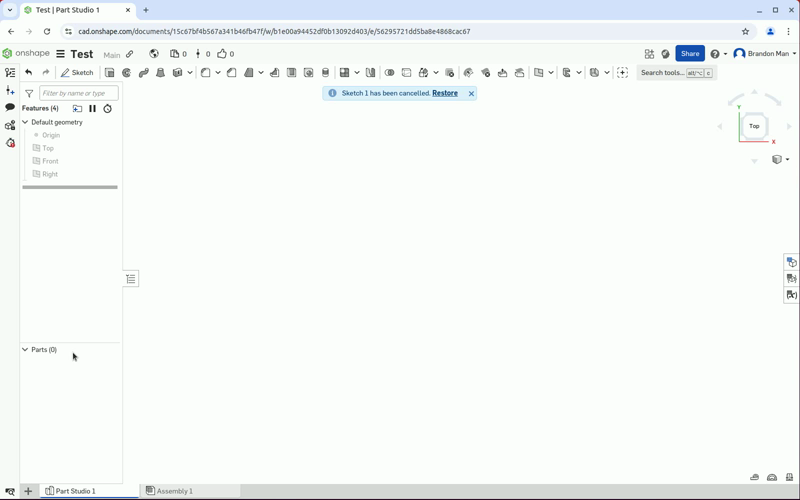
key(up)
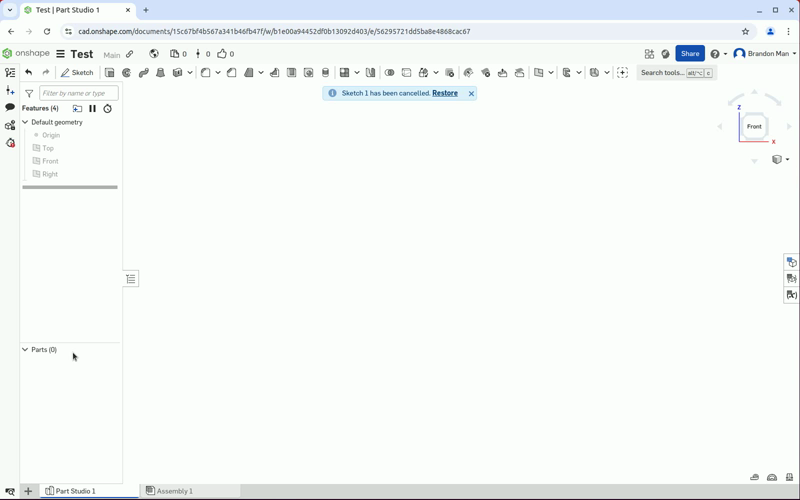
key_up(shift)
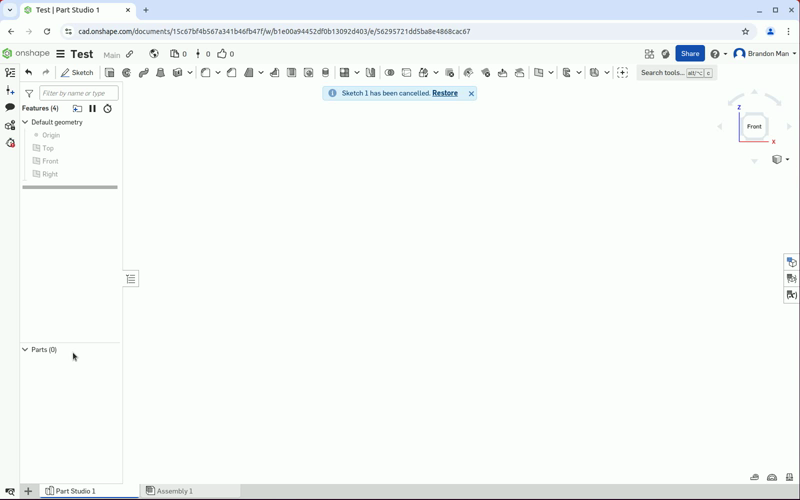
mouse_move(73, 352)
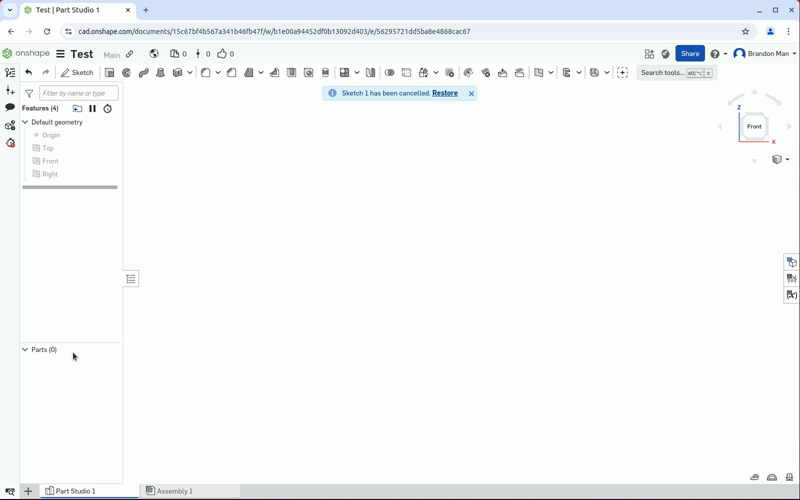
key(shift+y)
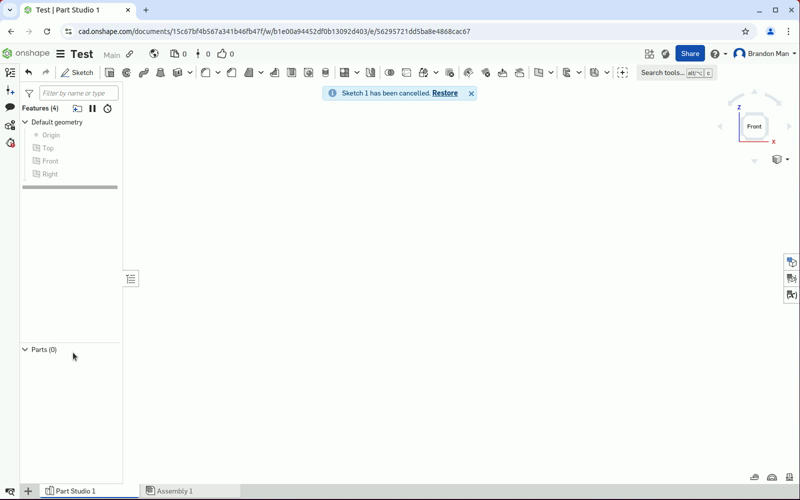
key(shift+s)
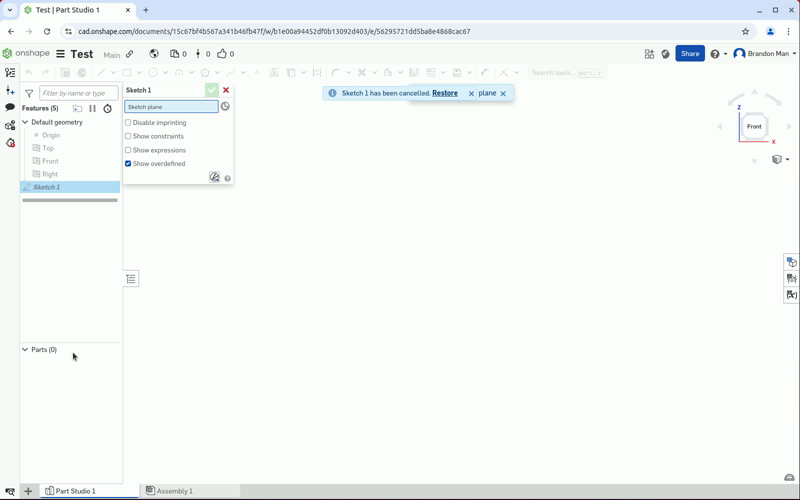
mouse_move(73, 163)
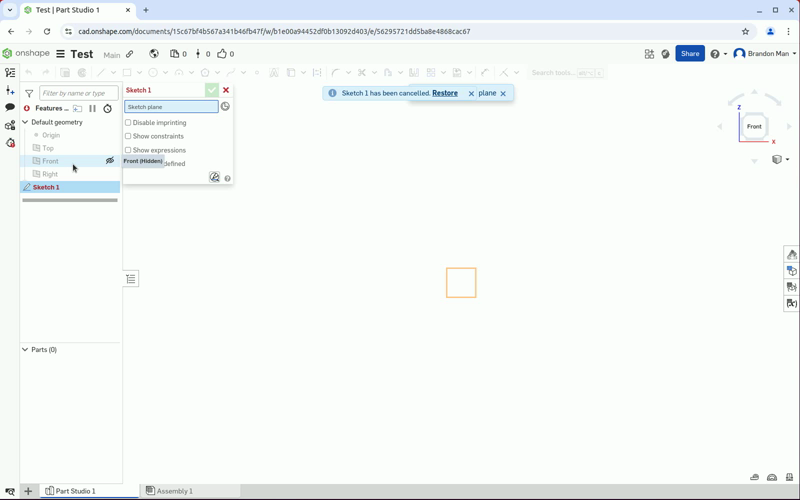
click(73, 163)
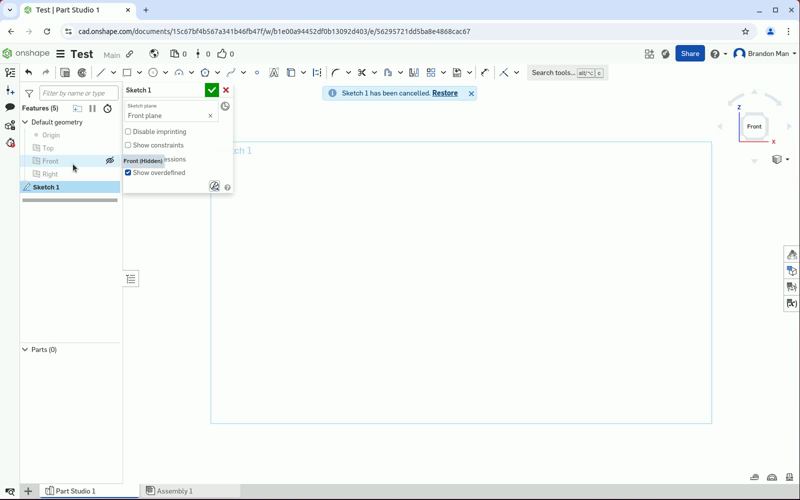
mouse_move(73, 352)
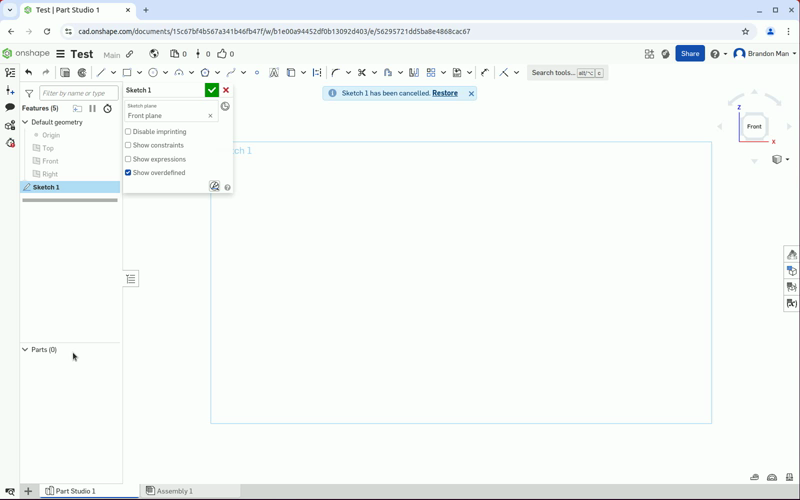
key(y)
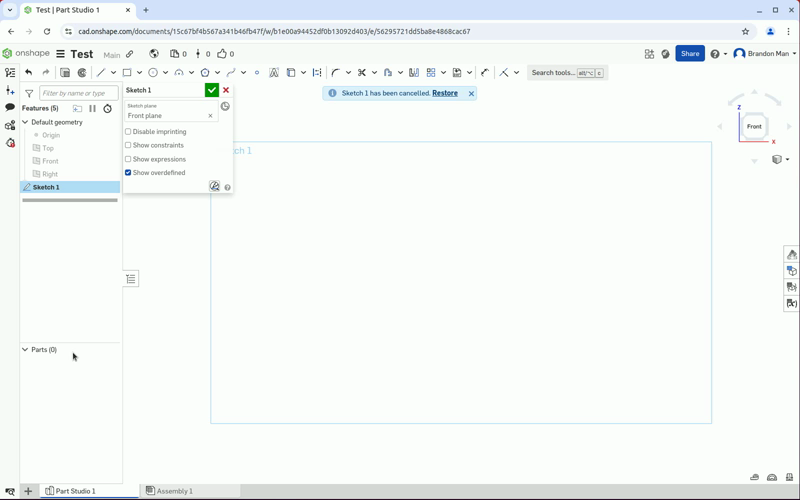
key(c)
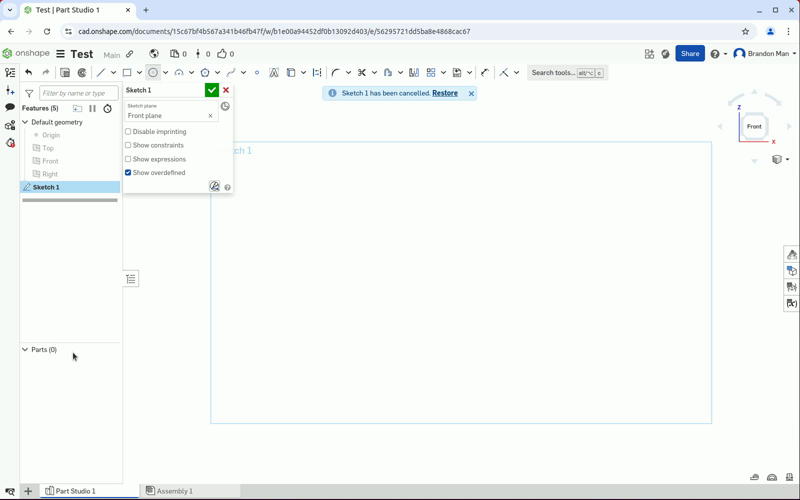
key_down(shift)
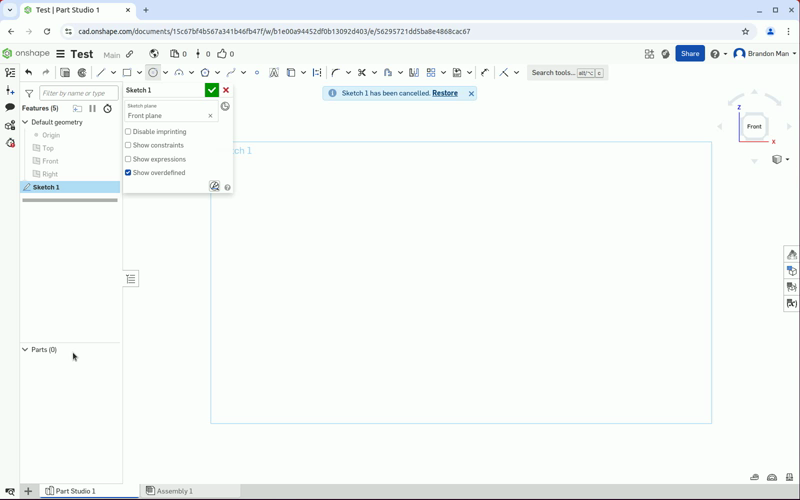
mouse_move(461, 282)
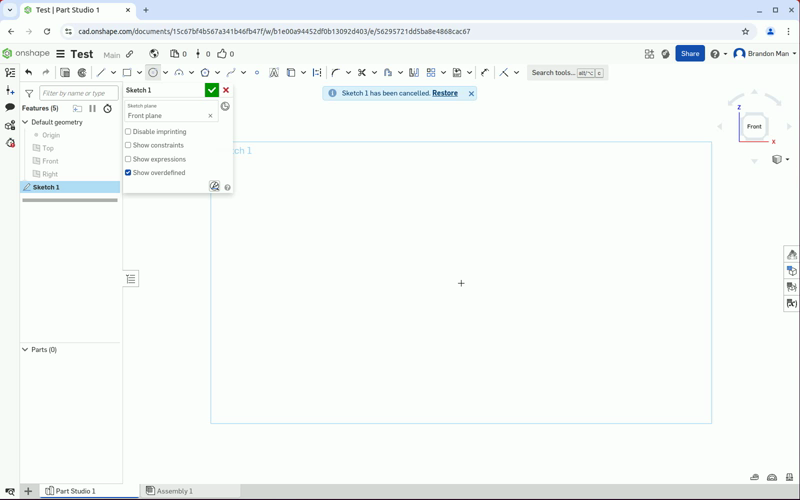
click(461, 282)
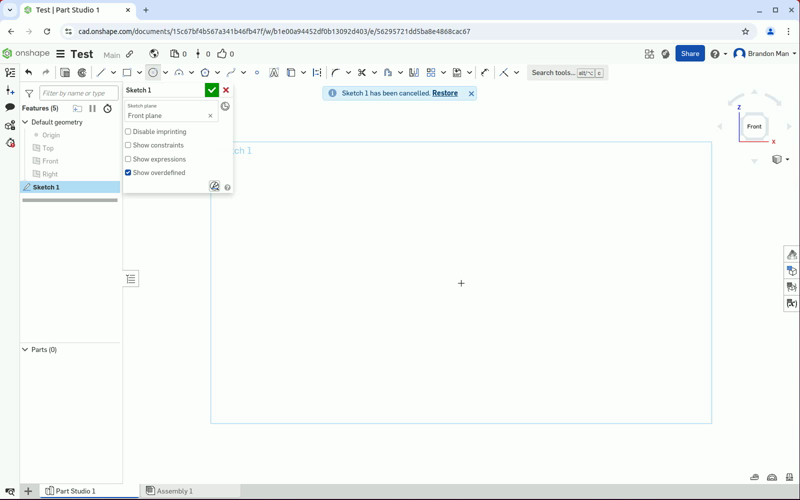
key_up(shift)
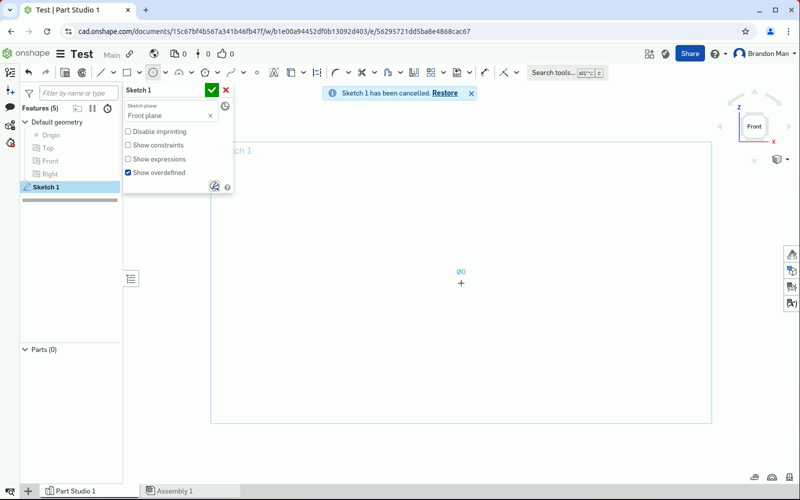
mouse_move(574, 282)
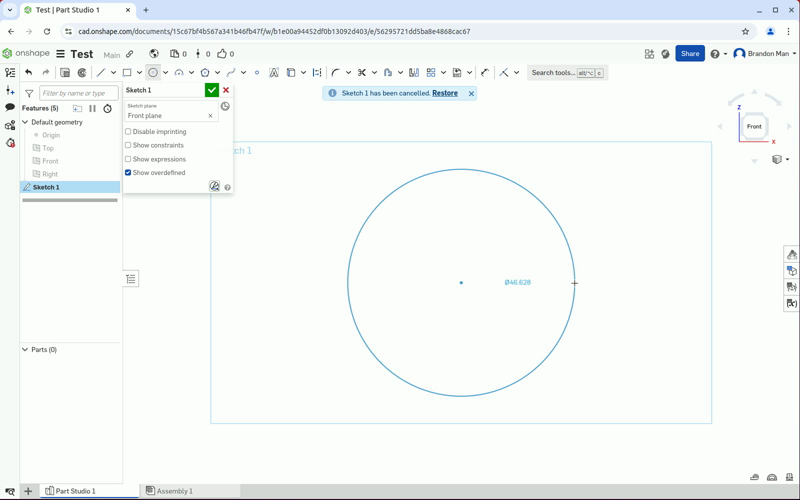
click(574, 282)
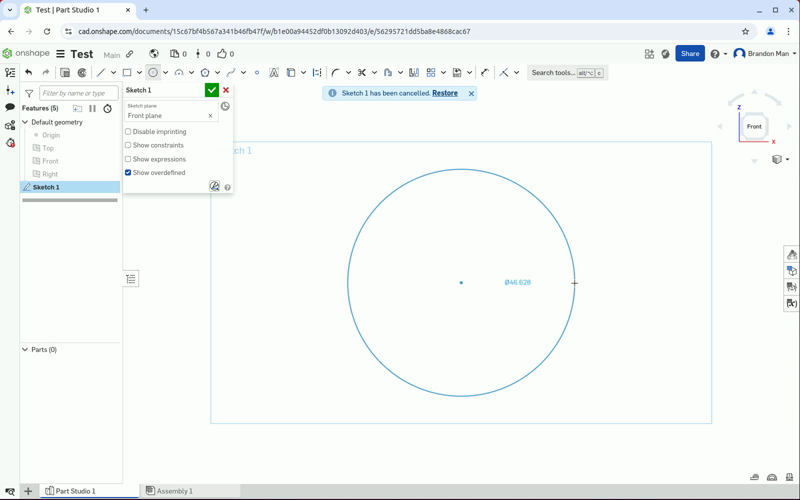
key(esc)
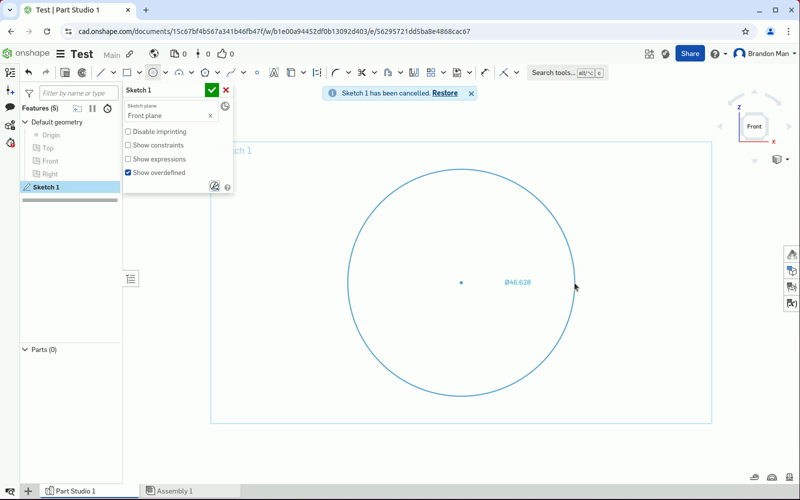
key(c)
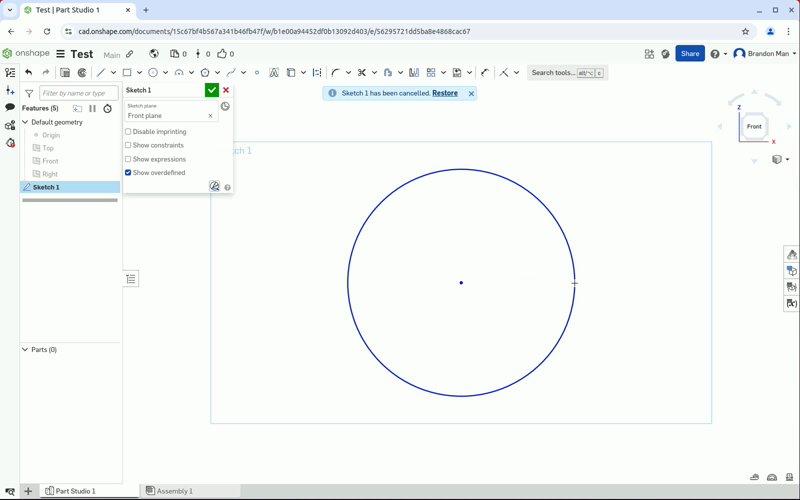
key_down(shift)
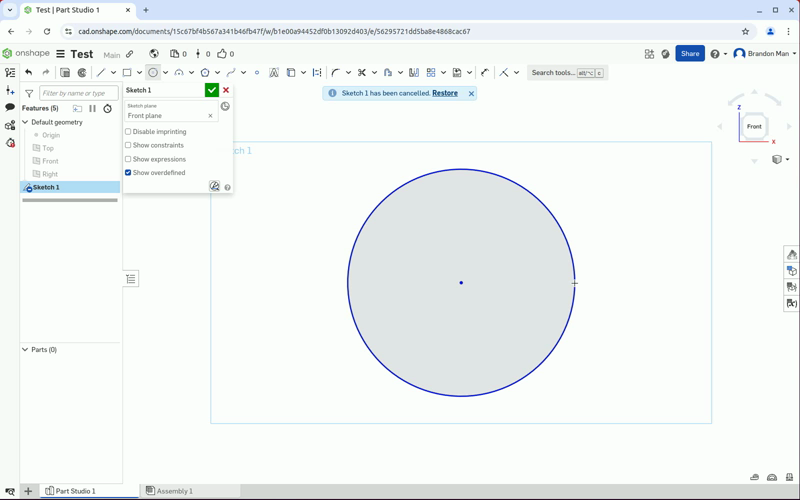
mouse_move(461, 282)
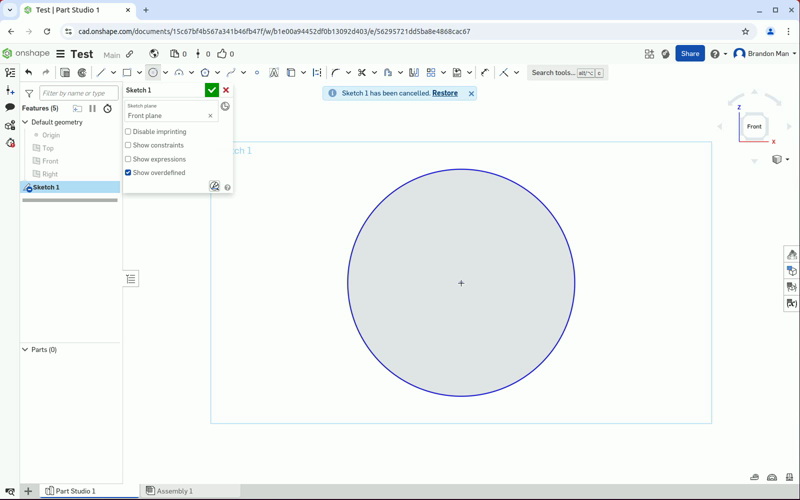
click(461, 282)
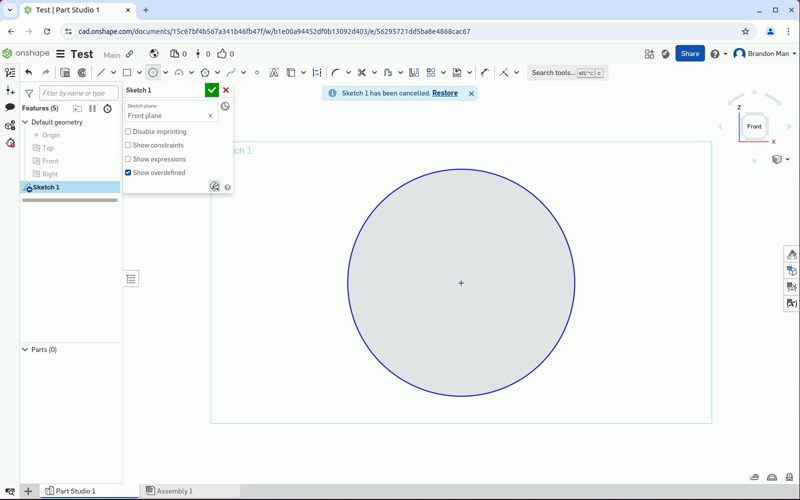
key_up(shift)
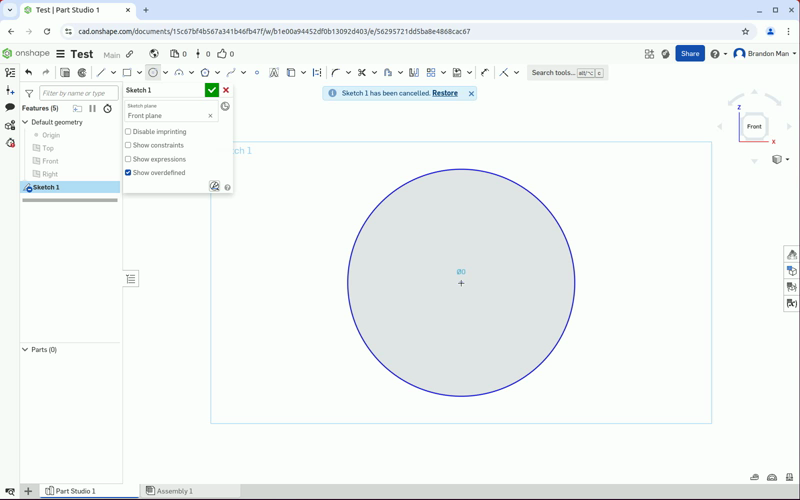
mouse_move(562, 282)
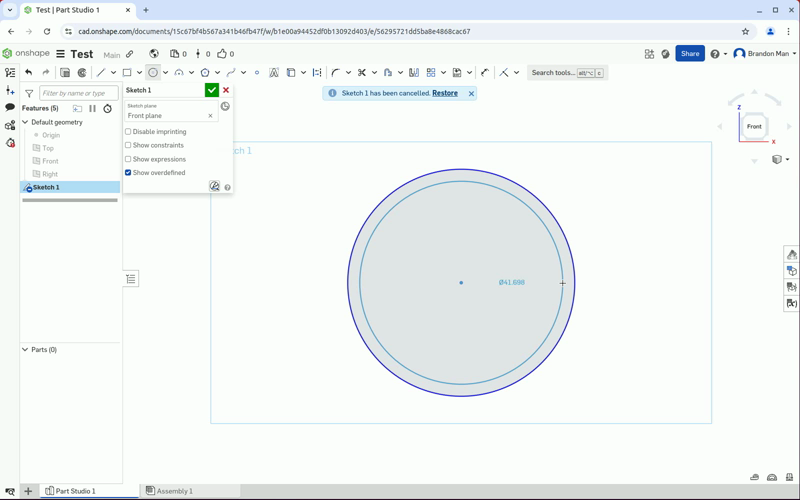
click(562, 282)
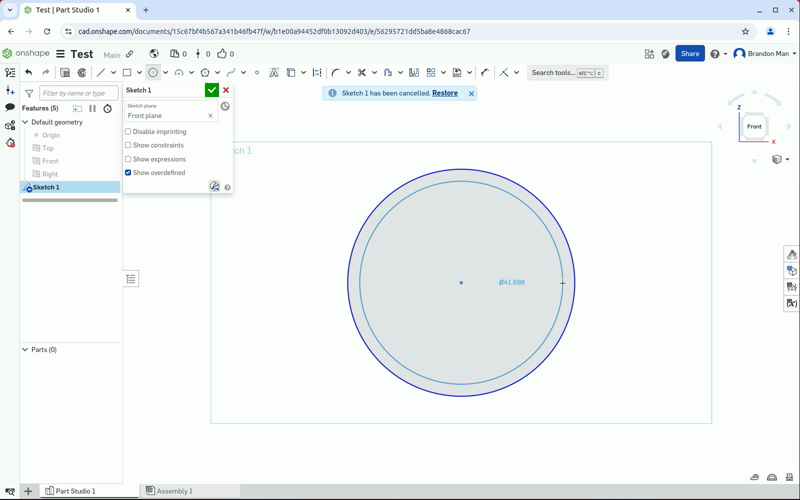
key(esc)
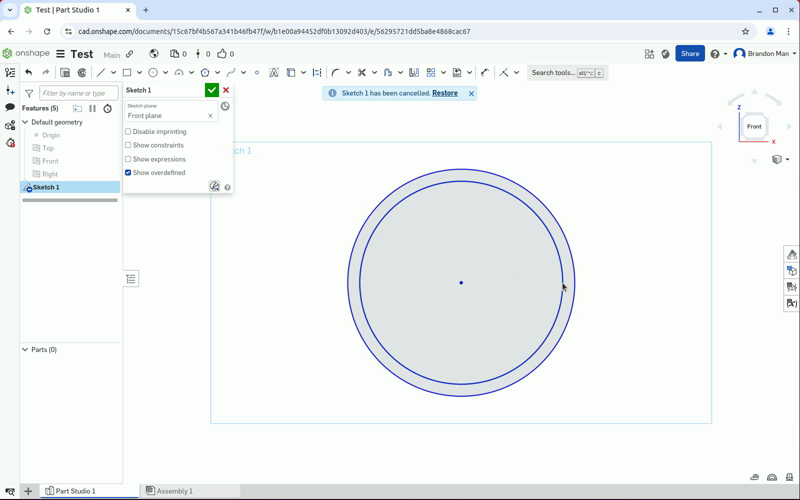
mouse_move(382, 211)
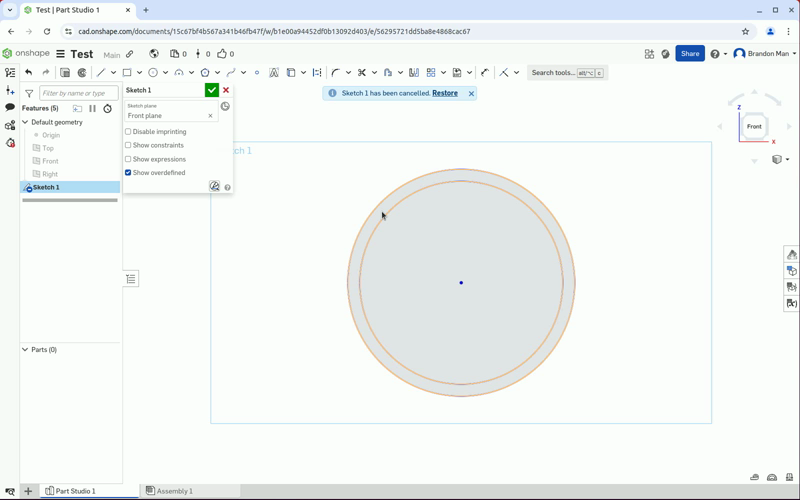
click(382, 211)
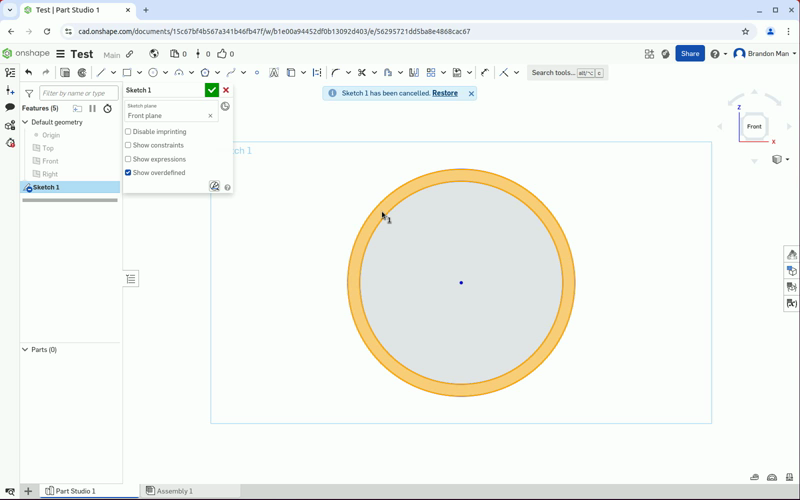
mouse_move(73, 352)
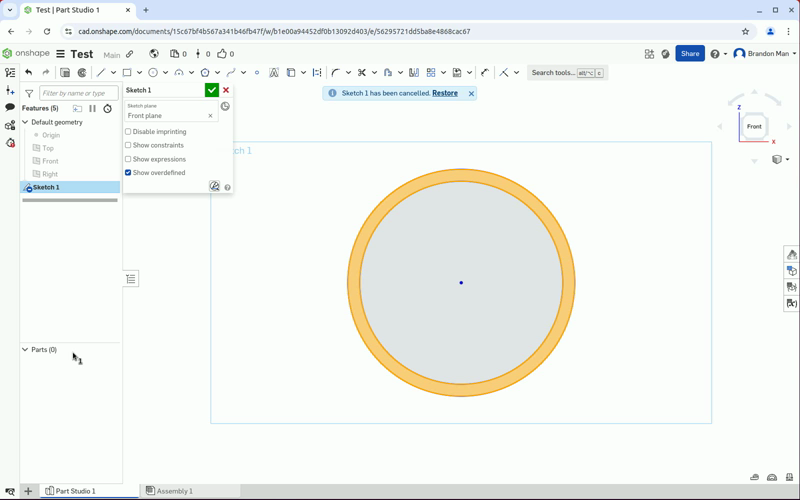
key(shift+y)
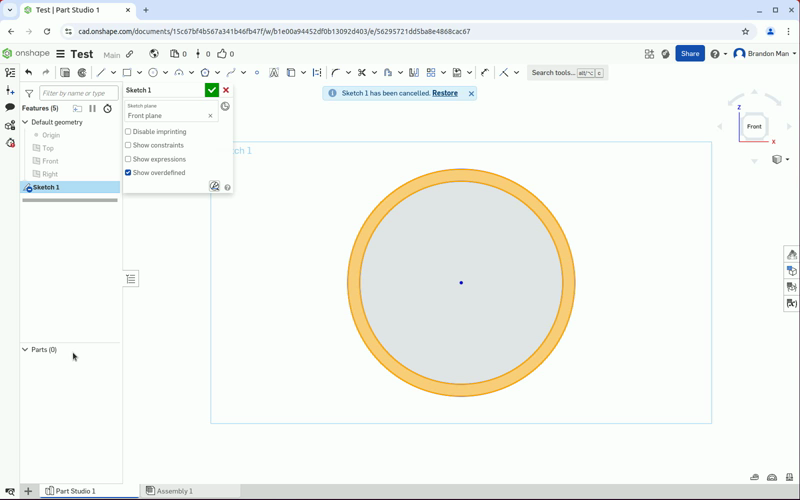
key(shift+e)
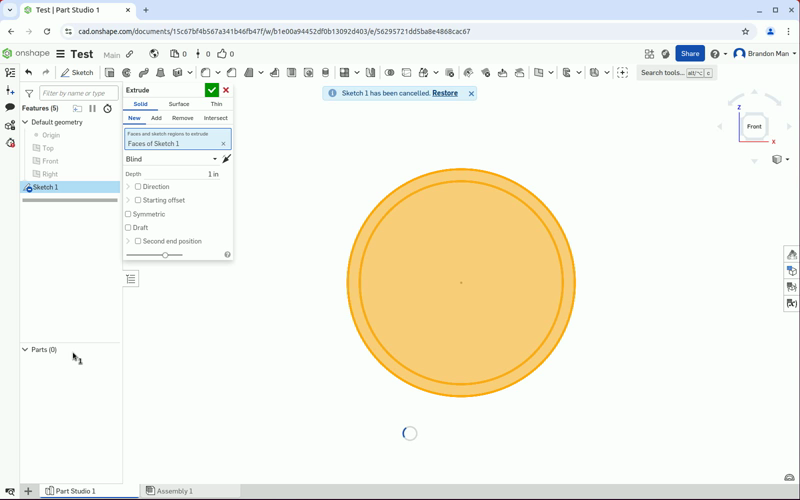
mouse_move(143, 106)
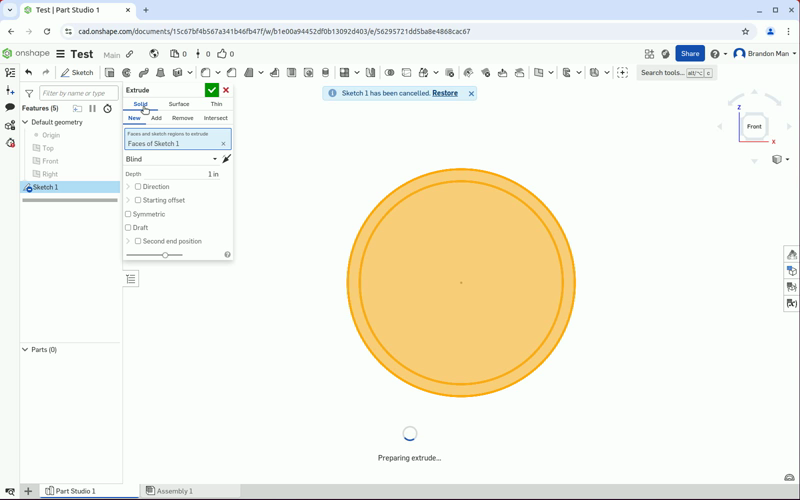
click(143, 106)
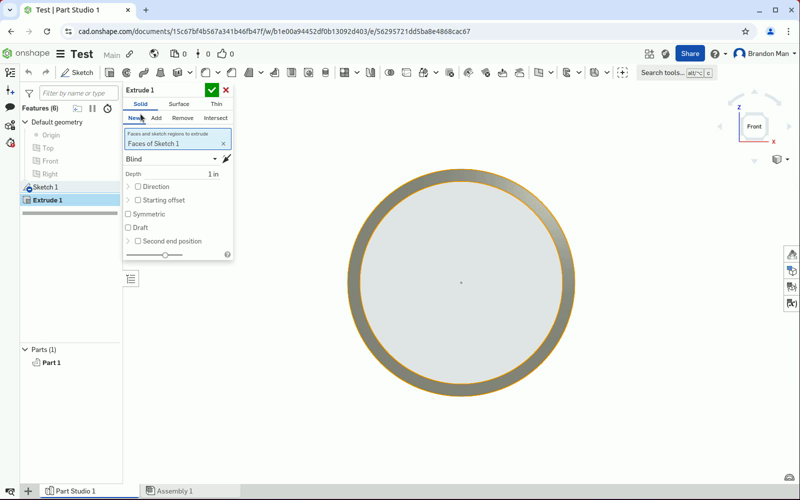
mouse_move(137, 120)
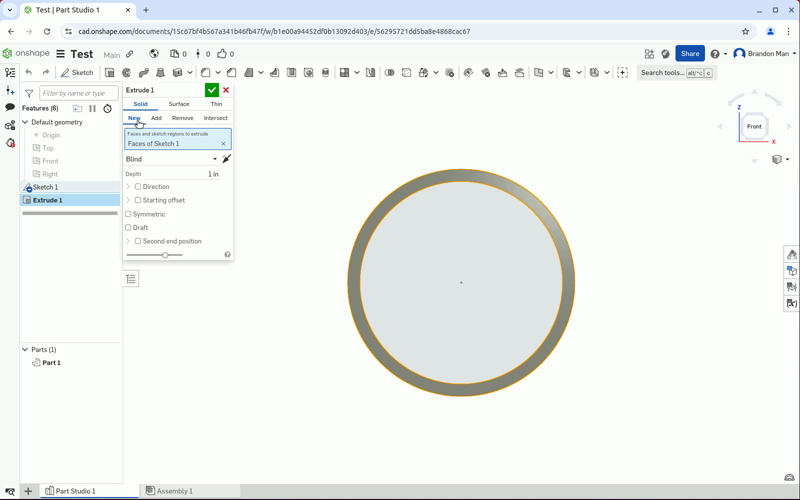
click(137, 120)
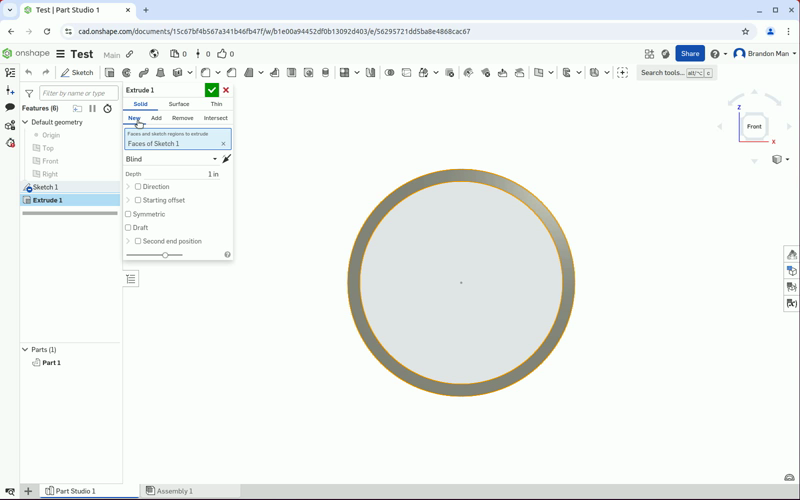
key(tab, 4)
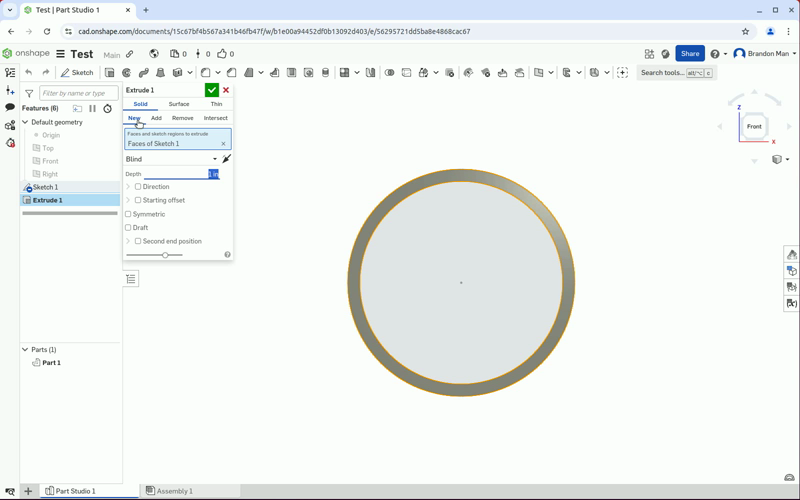
text(15.165)
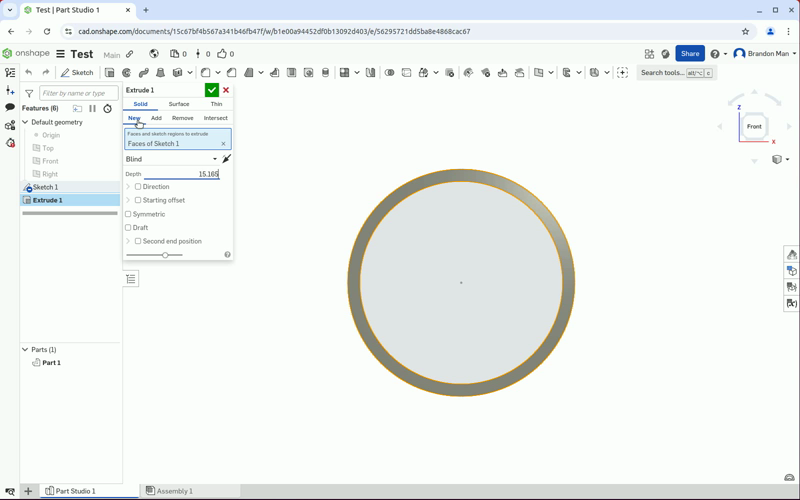
key(enter)
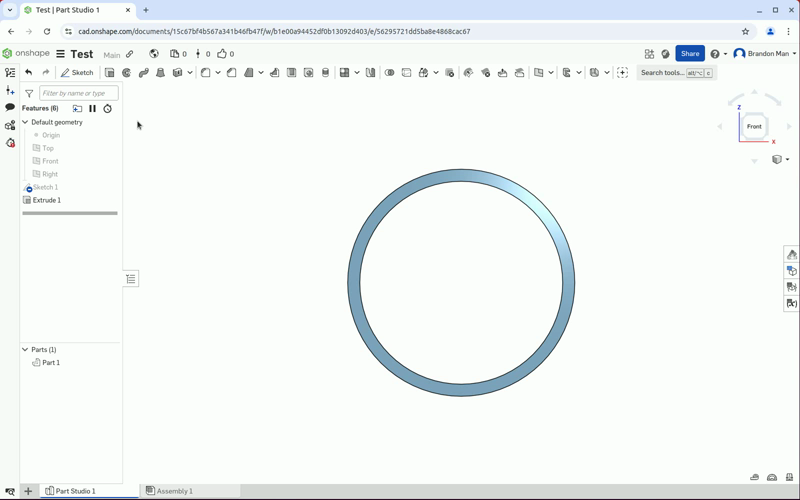
key(shift+h)
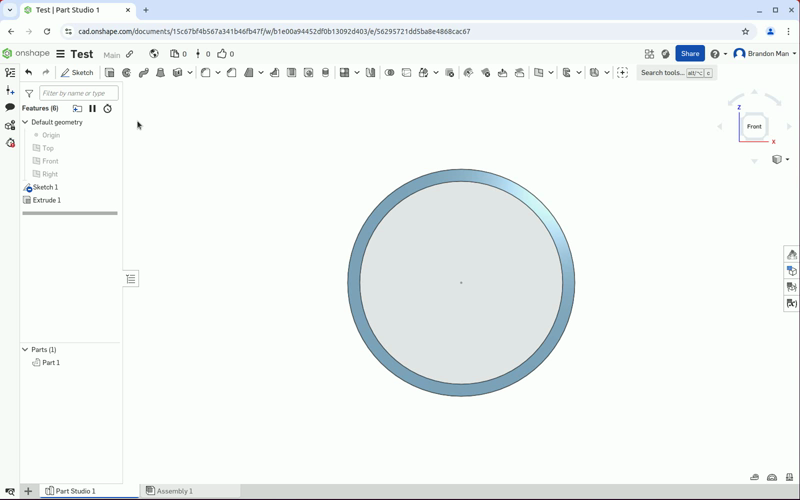
key(shift+h)
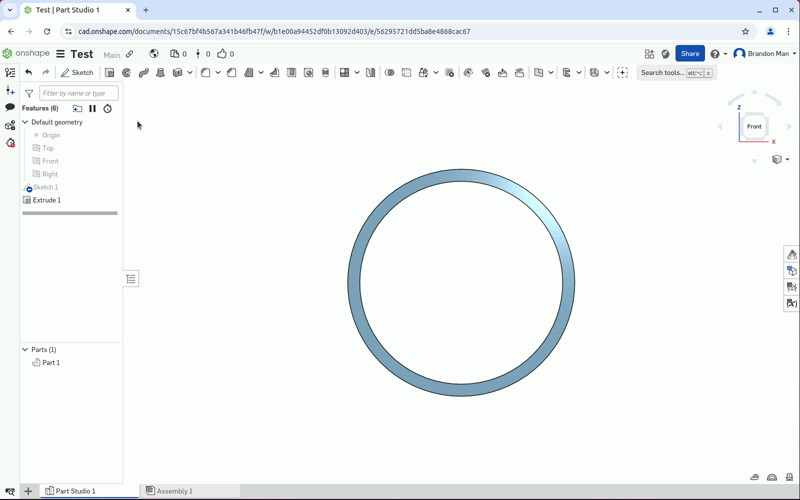
mouse_move(73, 189)
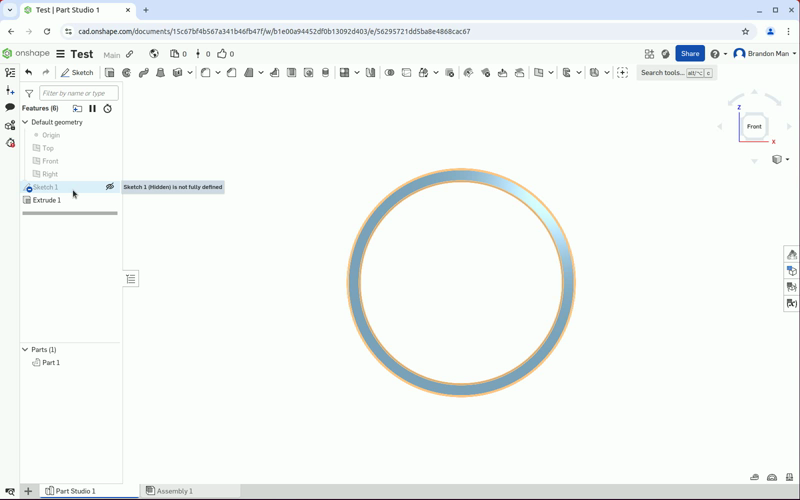
click(73, 189)
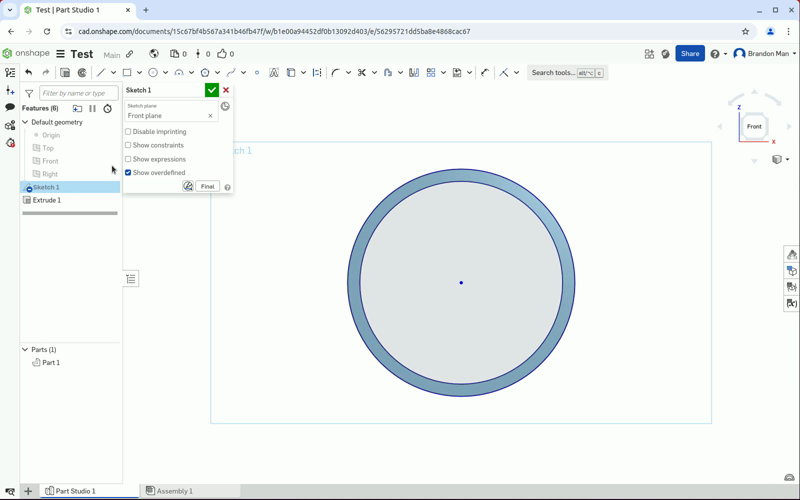
mouse_move(229, 92)
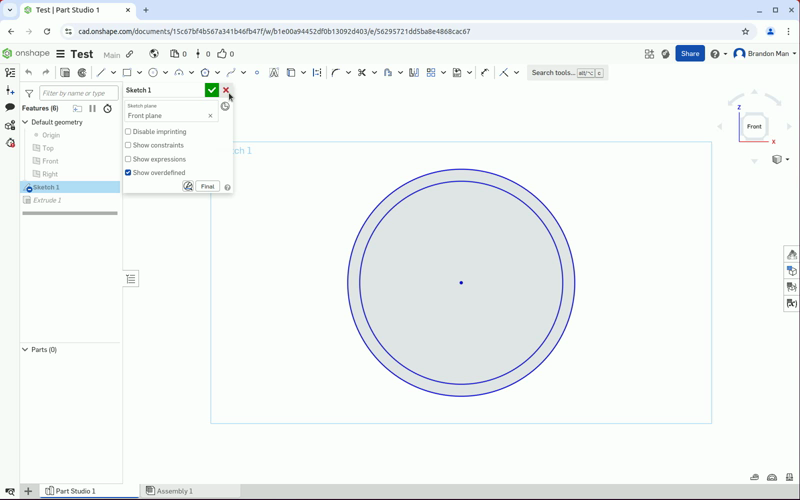
click(229, 92)
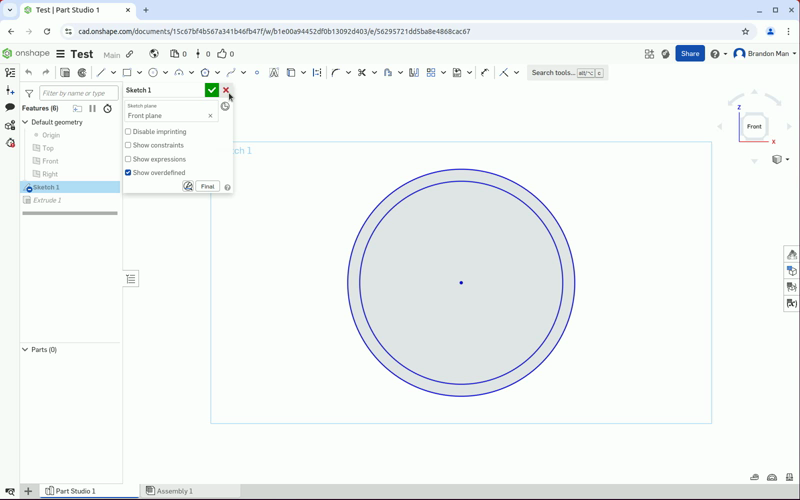
key(shift+s)
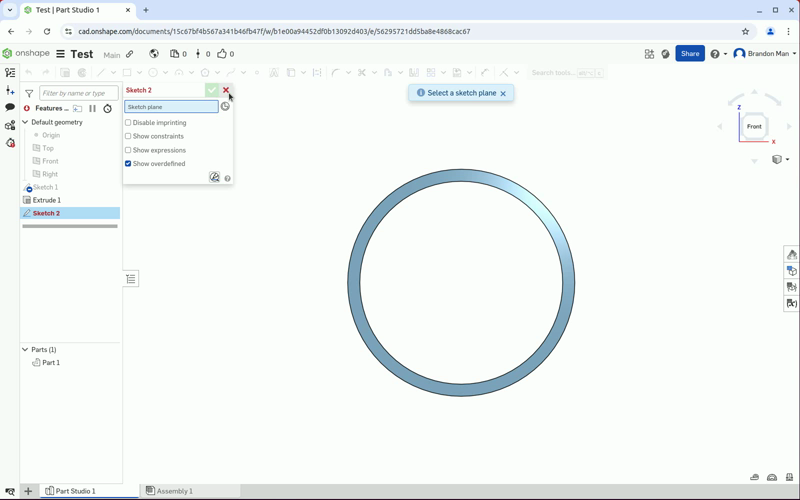
mouse_move(73, 163)
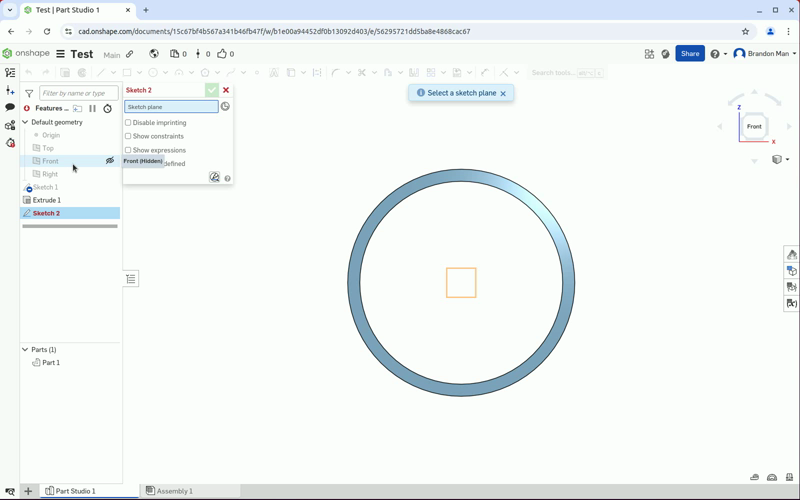
click(73, 163)
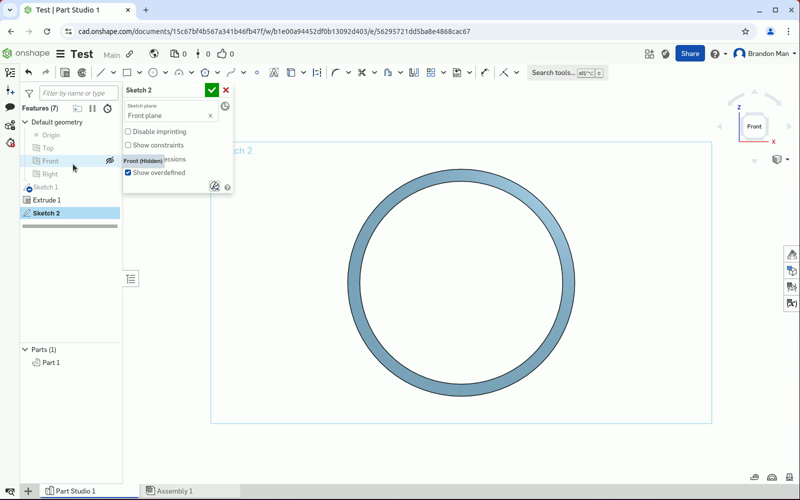
mouse_move(73, 352)
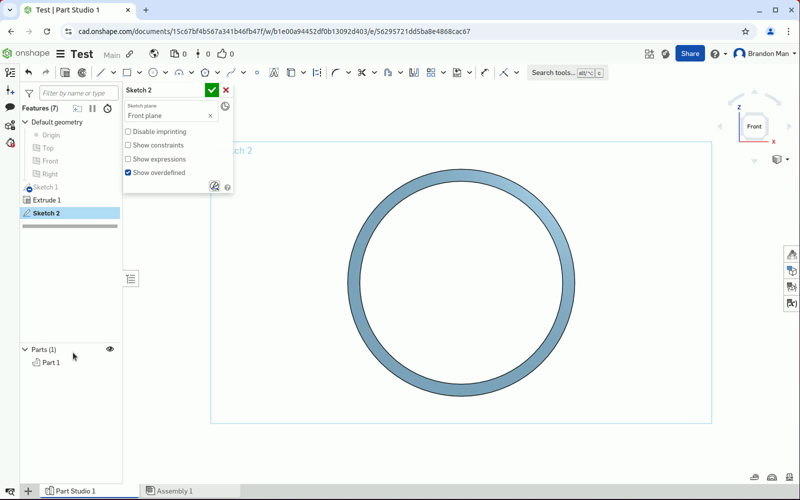
key(y)
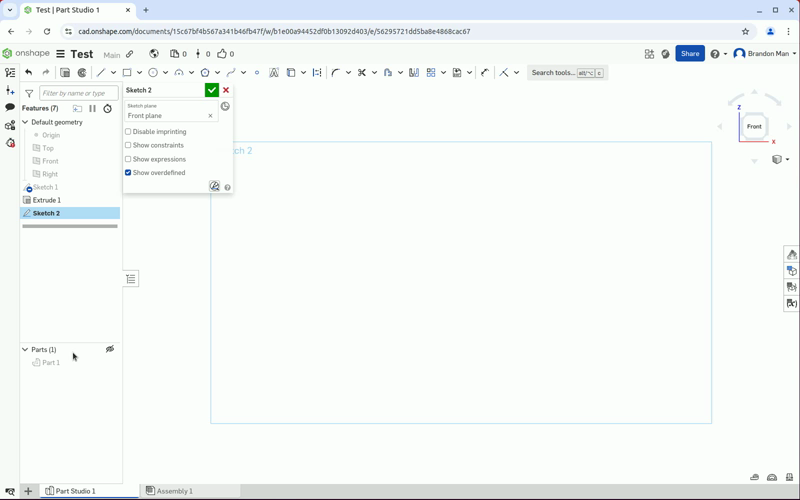
key(c)
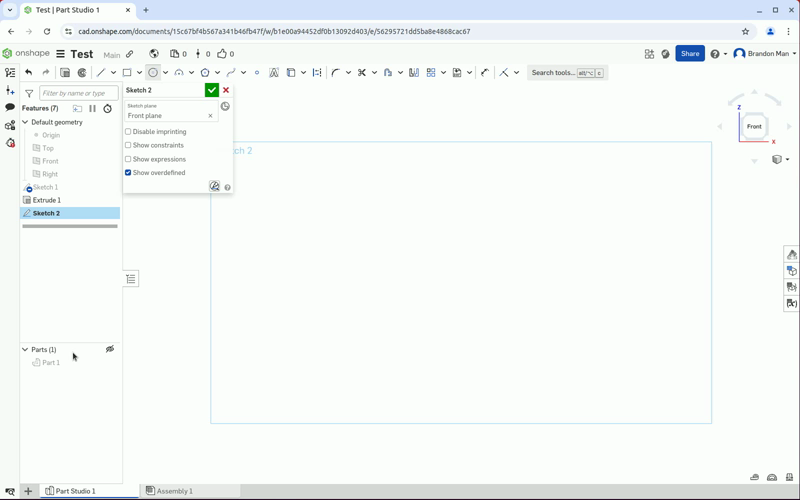
key_down(shift)
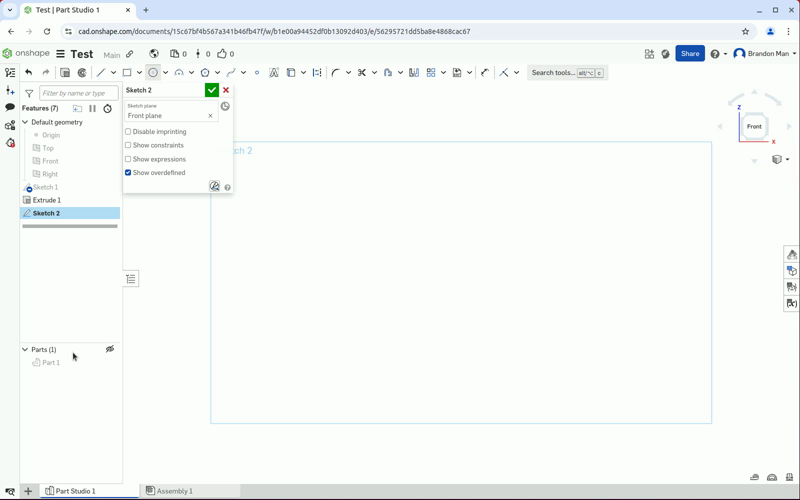
mouse_move(461, 282)
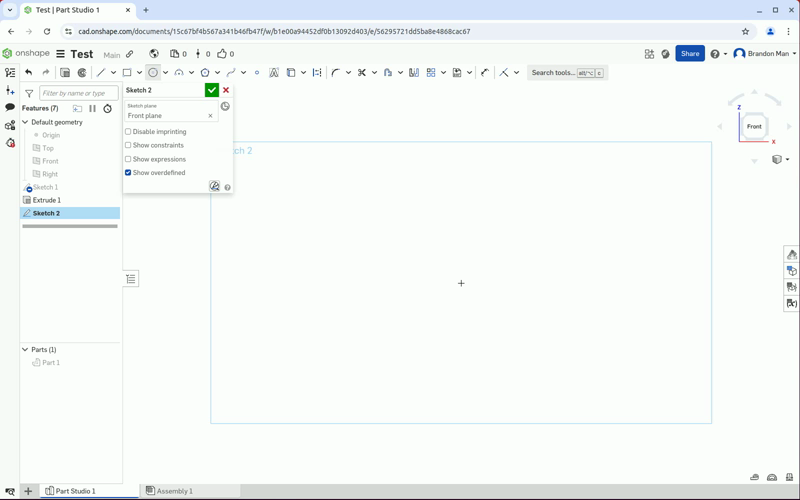
click(461, 282)
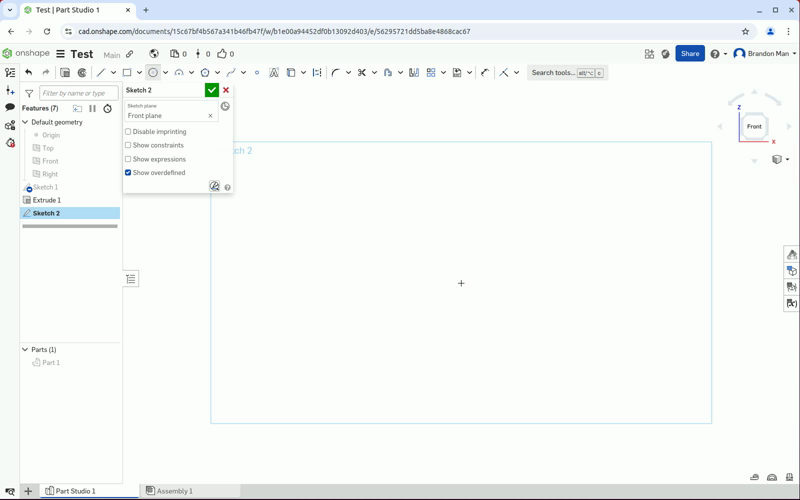
key_up(shift)
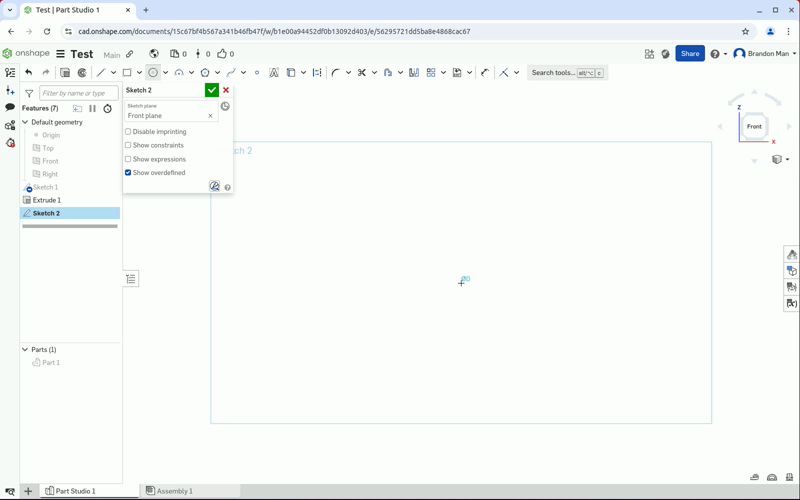
mouse_move(564, 282)
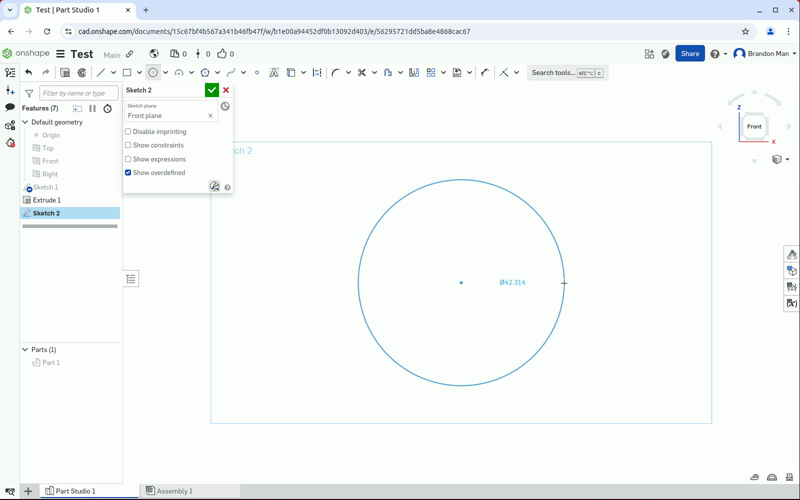
click(564, 282)
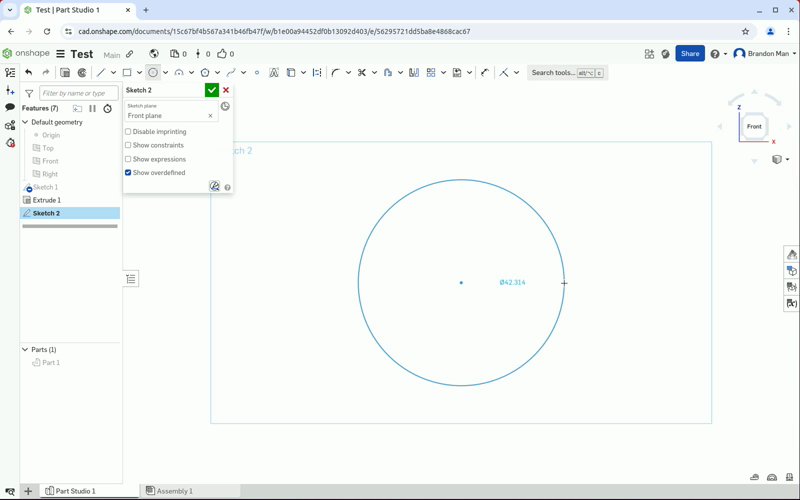
key(esc)
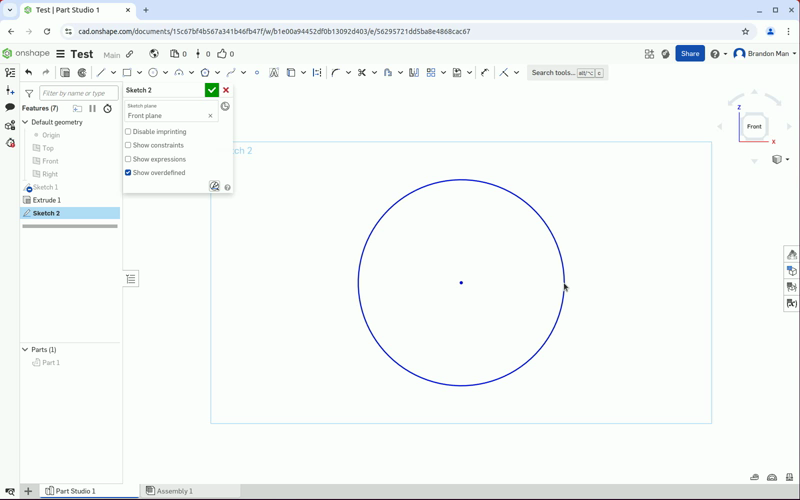
key(c)
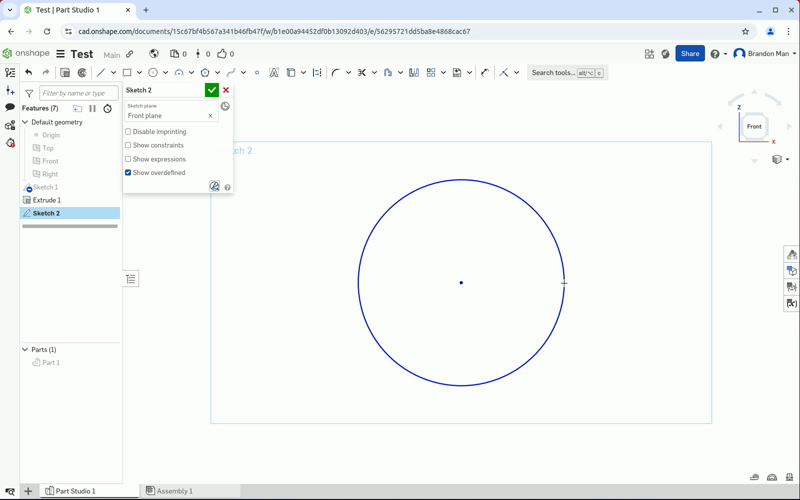
key_down(shift)
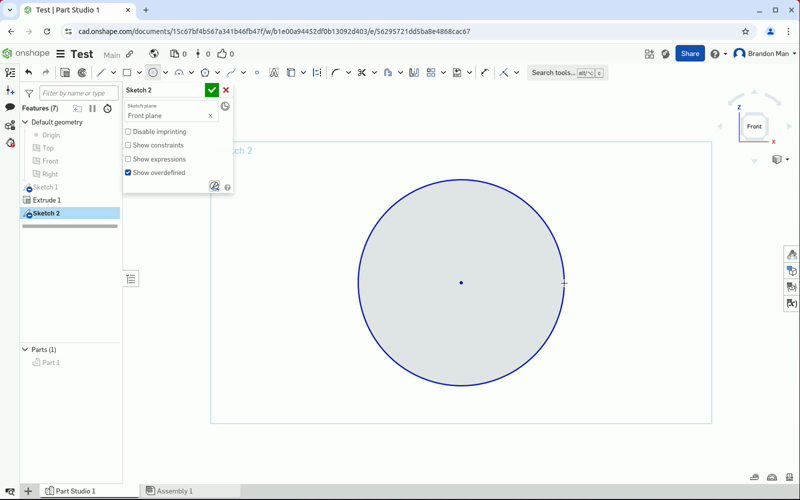
mouse_move(397, 282)
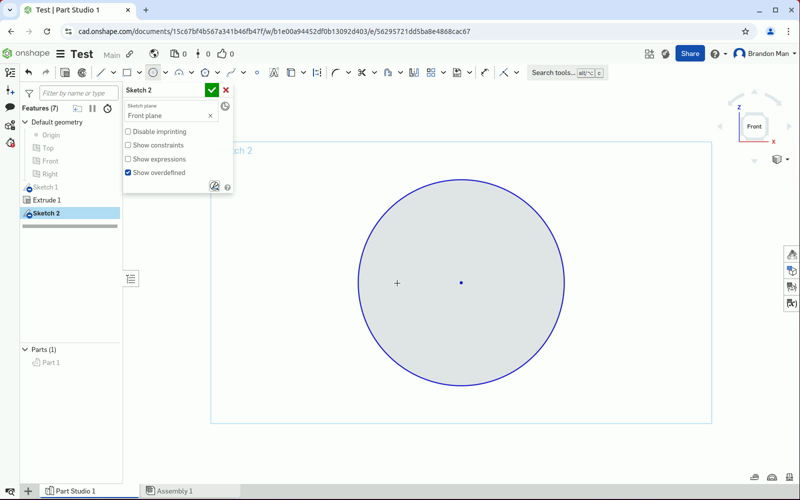
click(397, 282)
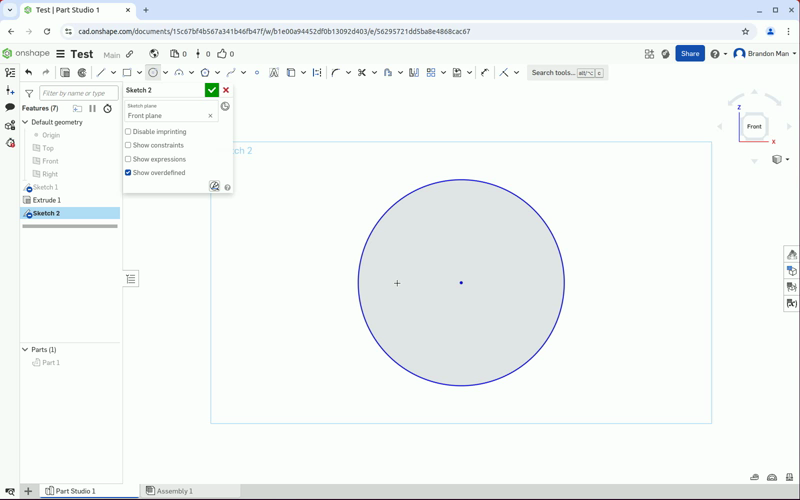
key_up(shift)
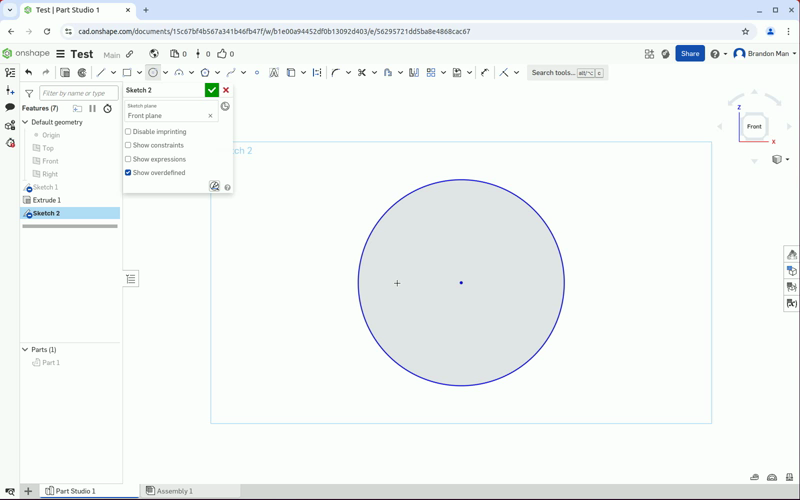
mouse_move(420, 282)
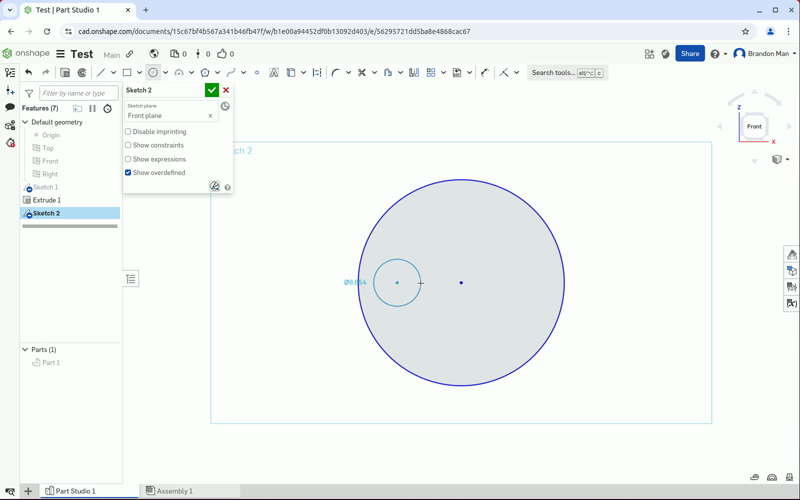
click(420, 282)
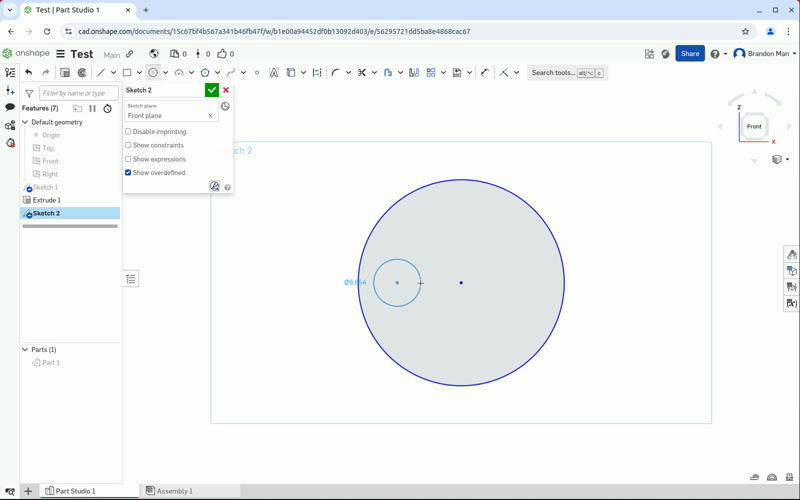
key(esc)
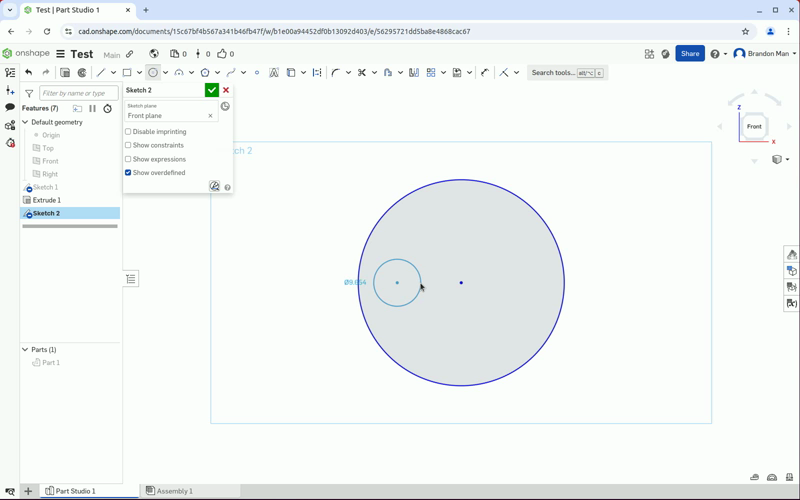
key(c)
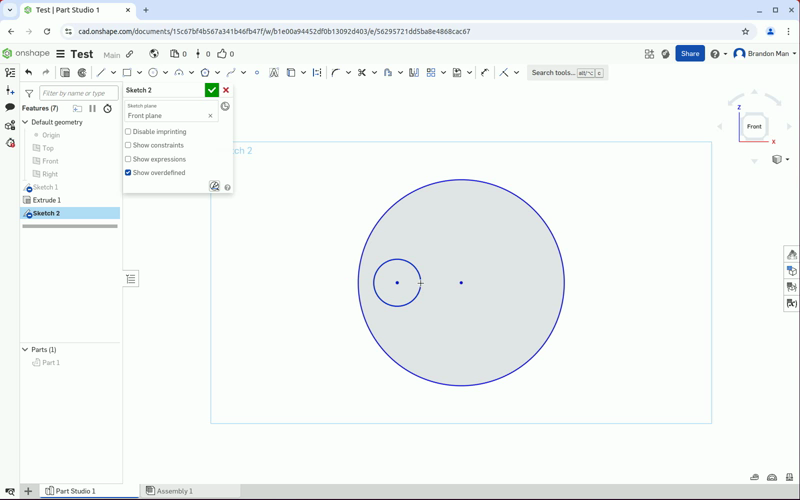
key_down(shift)
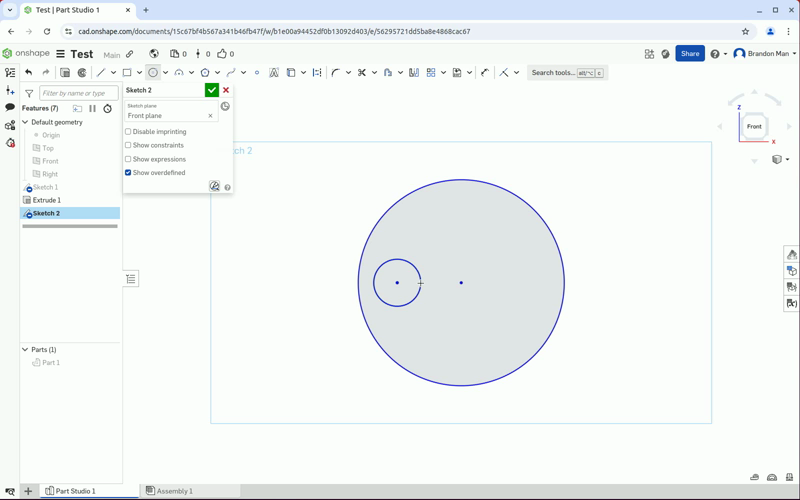
mouse_move(461, 282)
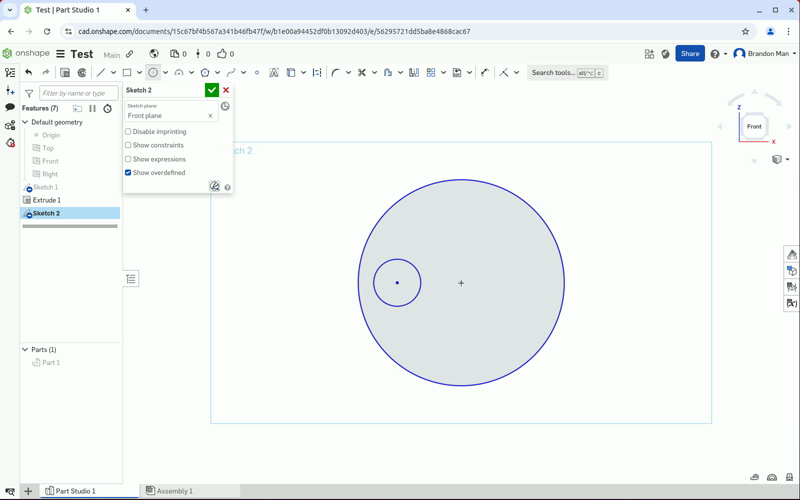
click(461, 282)
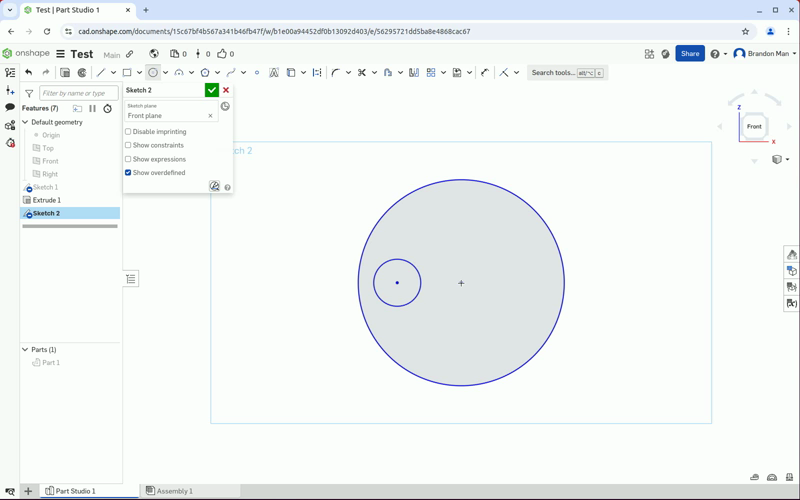
key_up(shift)
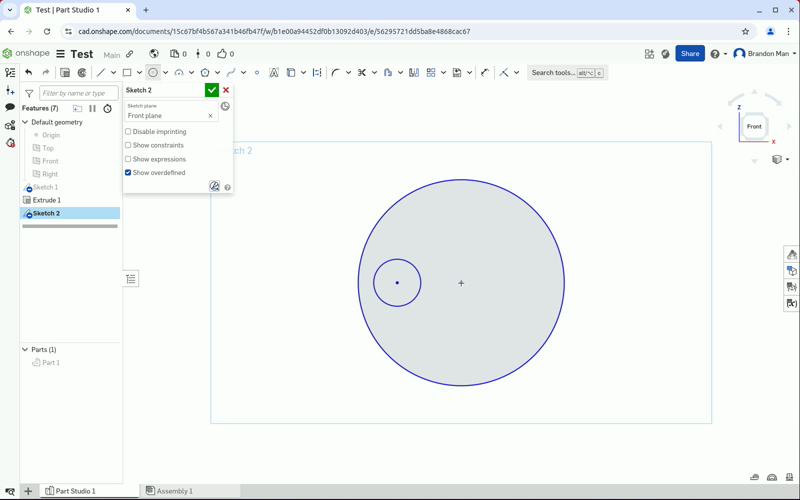
mouse_move(497, 282)
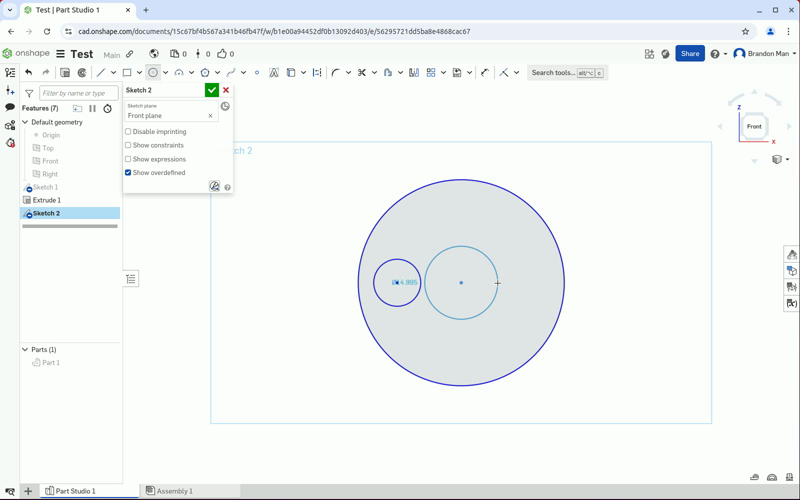
click(497, 282)
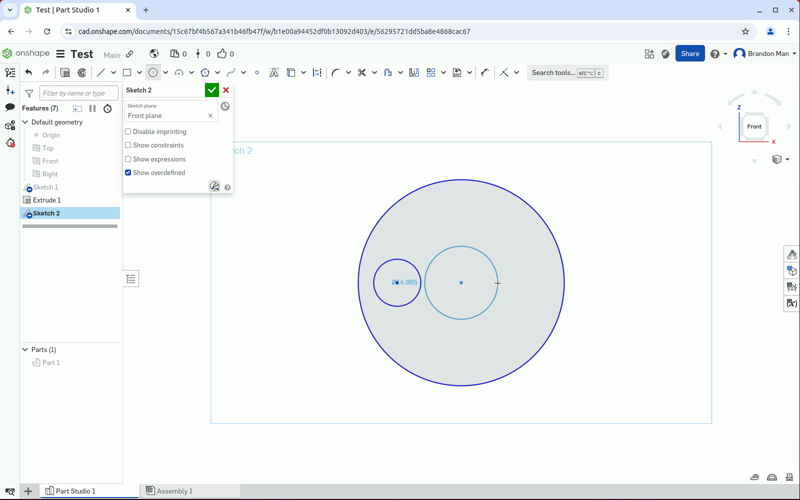
key(esc)
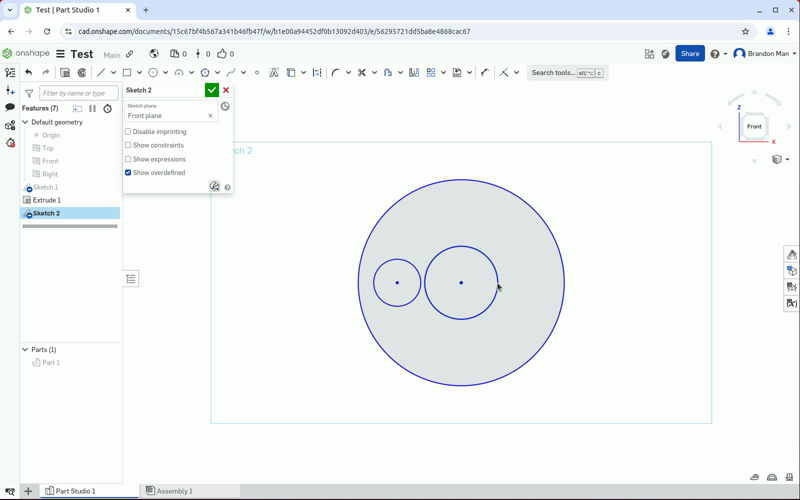
key(c)
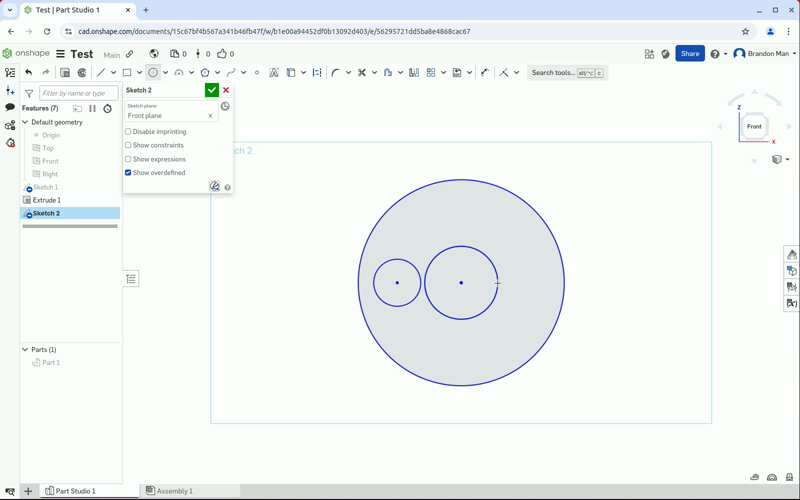
key_down(shift)
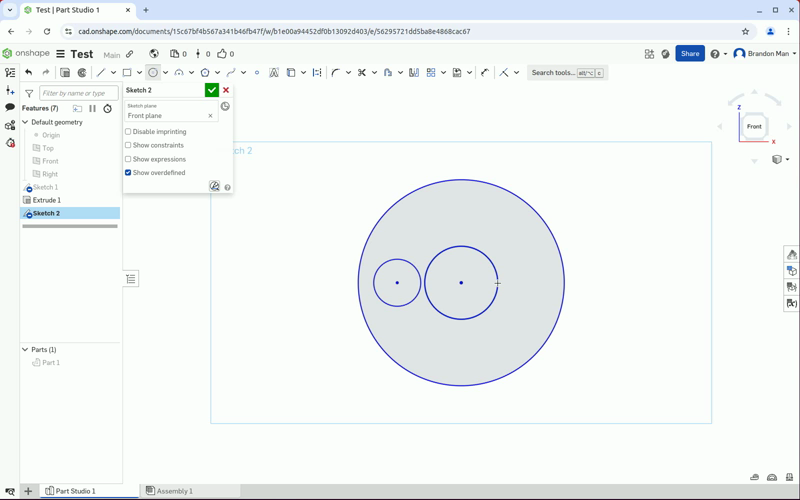
mouse_move(461, 214)
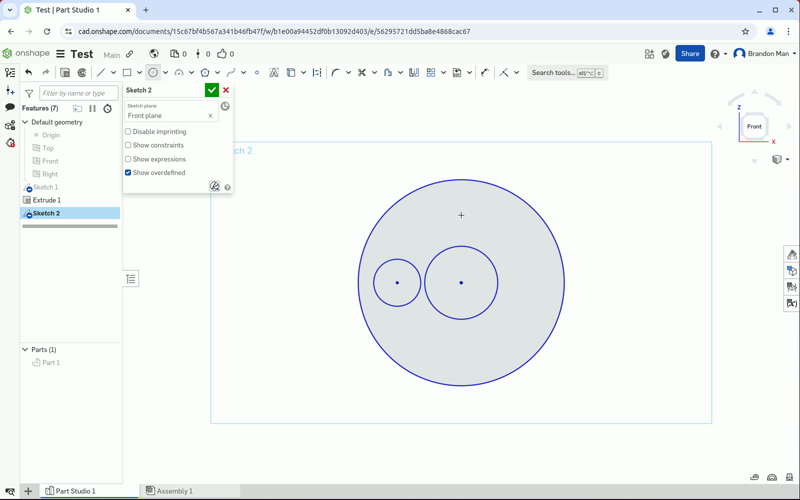
click(461, 214)
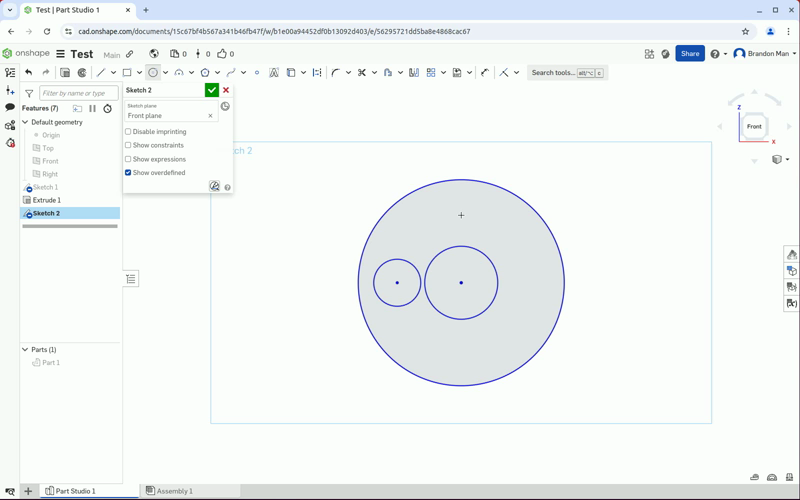
key_up(shift)
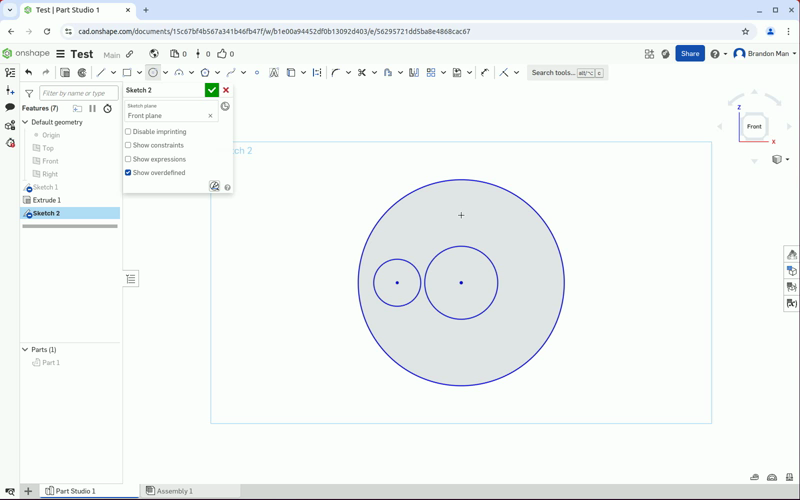
mouse_move(486, 214)
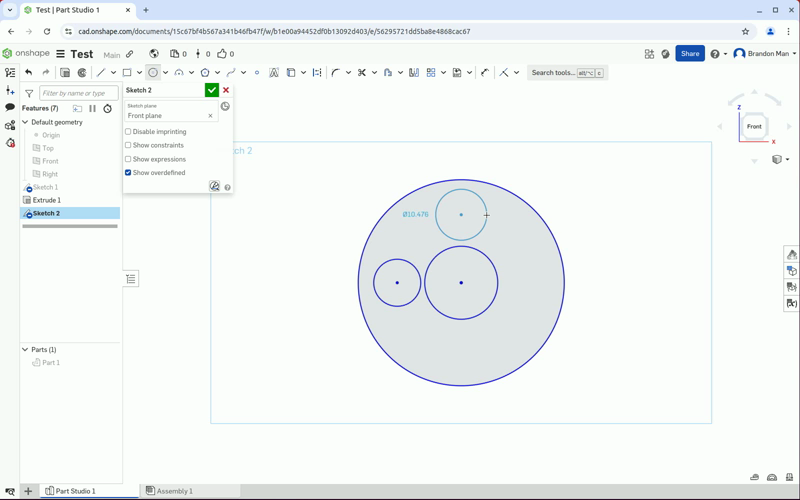
click(486, 214)
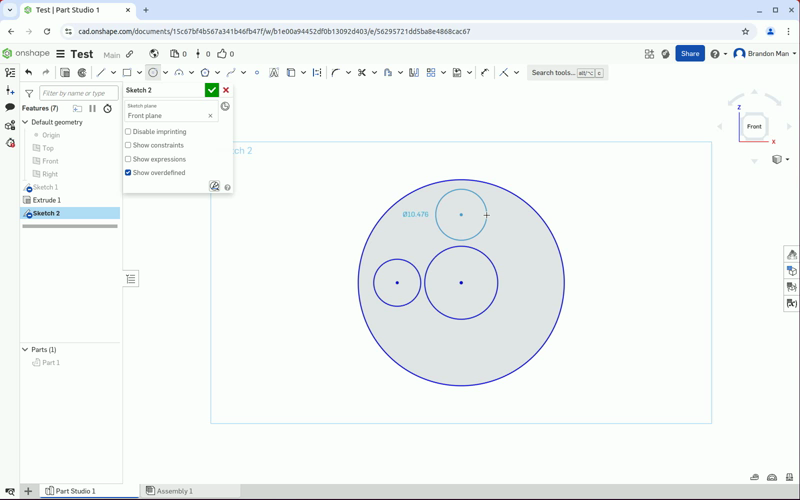
key(esc)
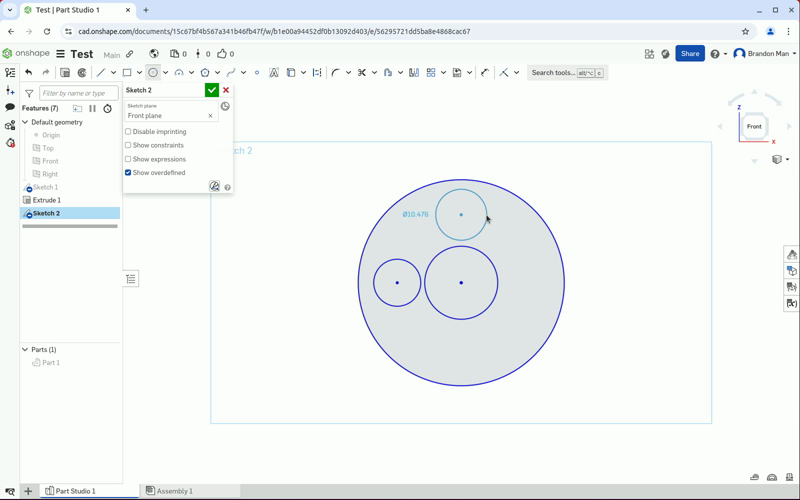
key(c)
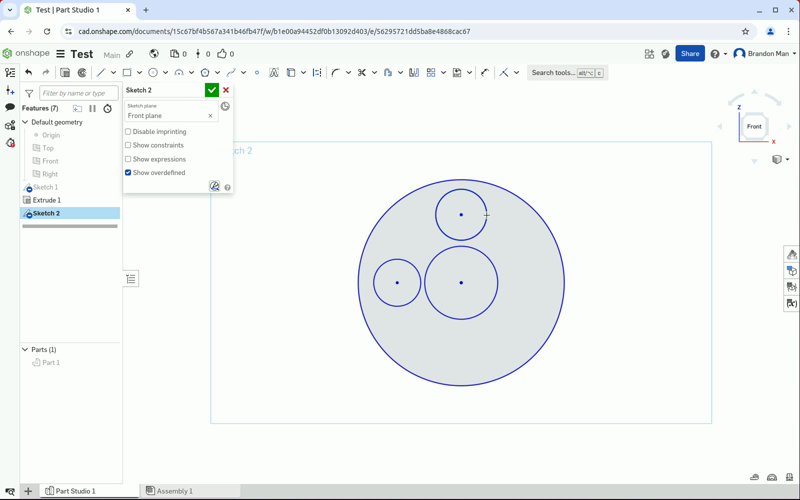
key_down(shift)
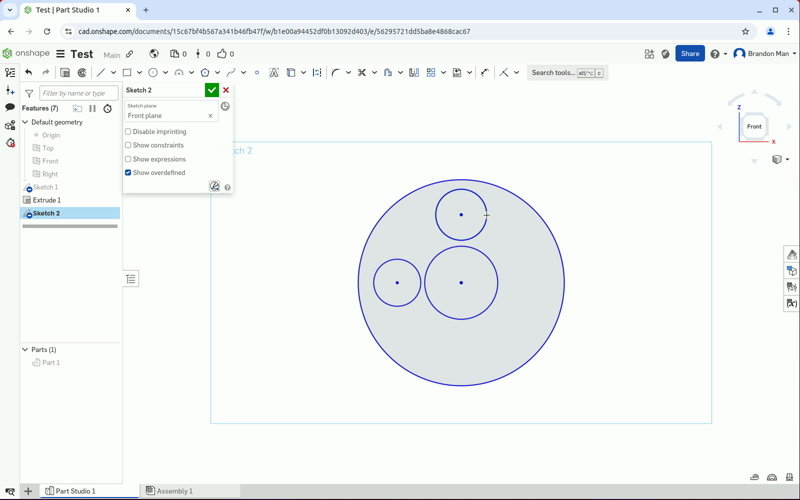
mouse_move(461, 349)
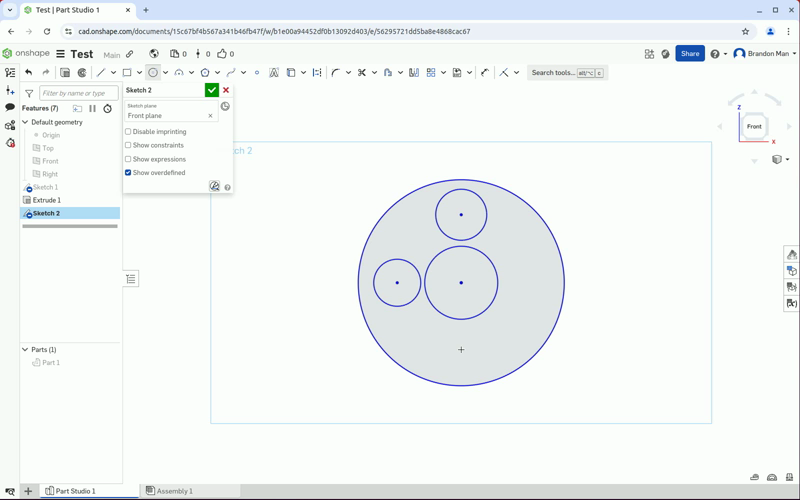
click(461, 349)
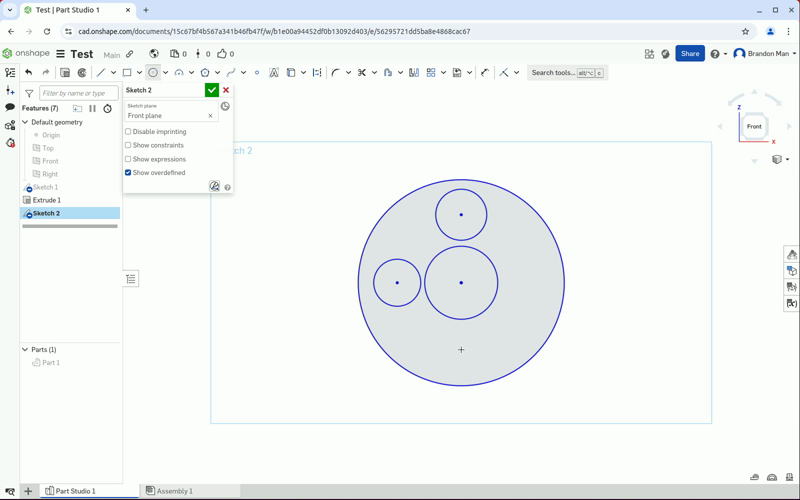
key_up(shift)
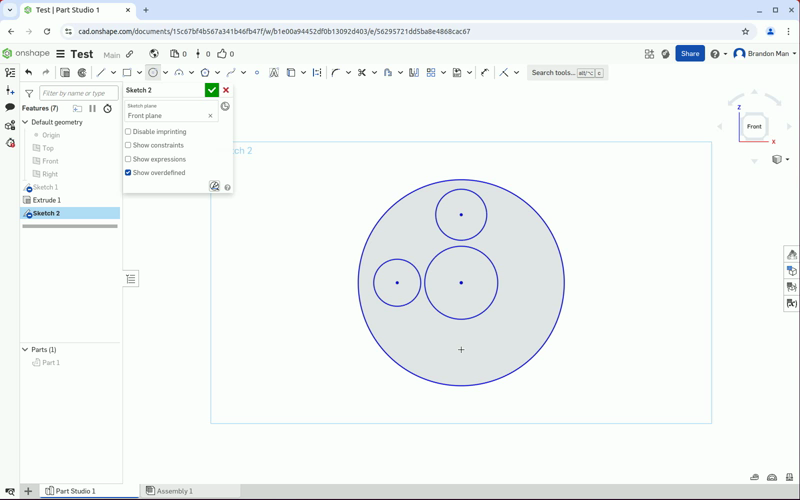
mouse_move(484, 349)
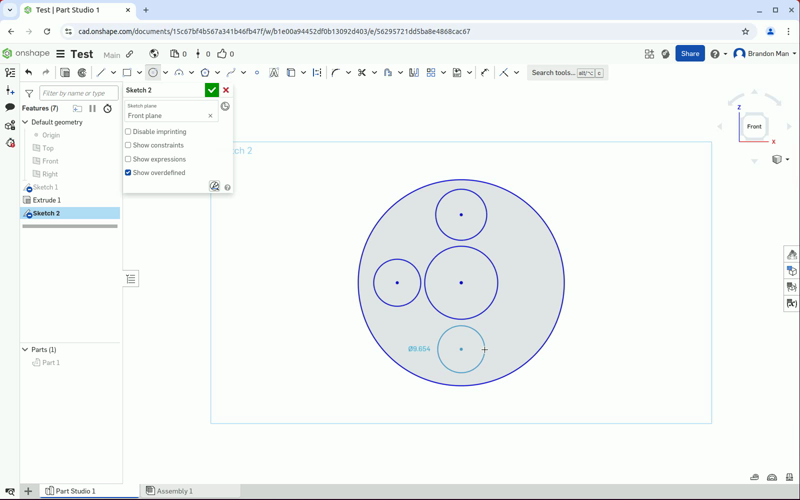
click(484, 349)
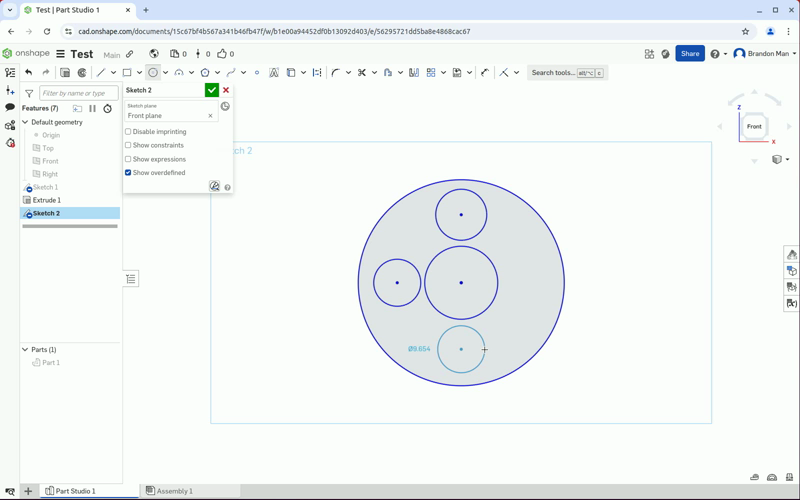
key(esc)
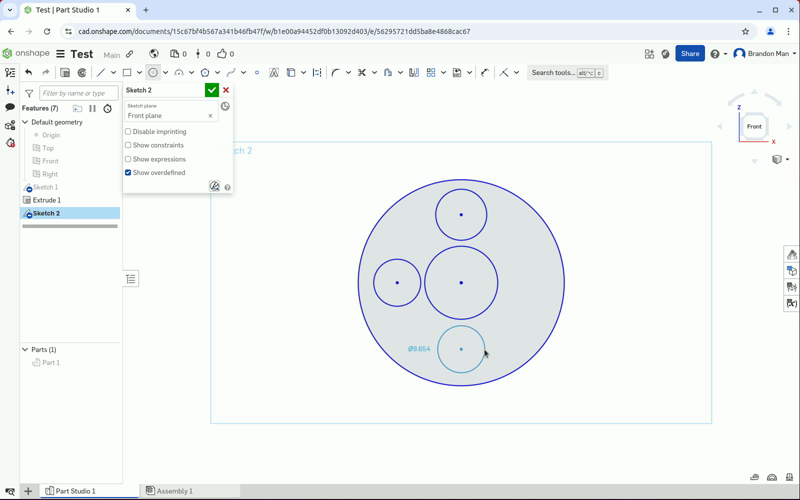
key(c)
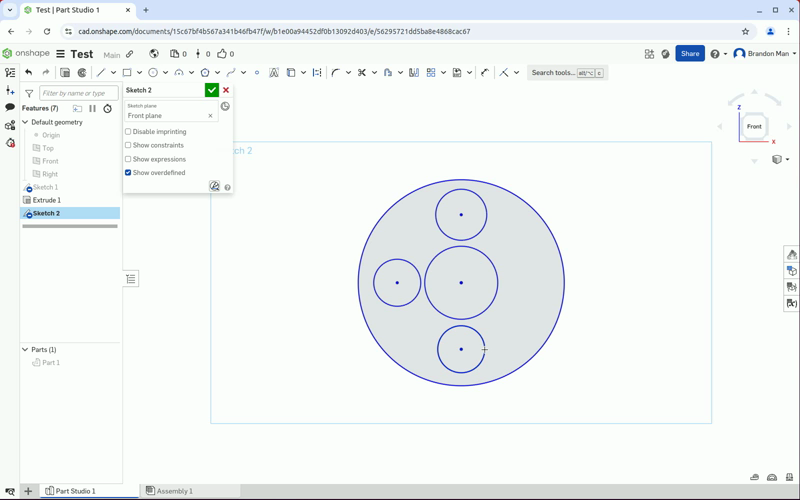
key_down(shift)
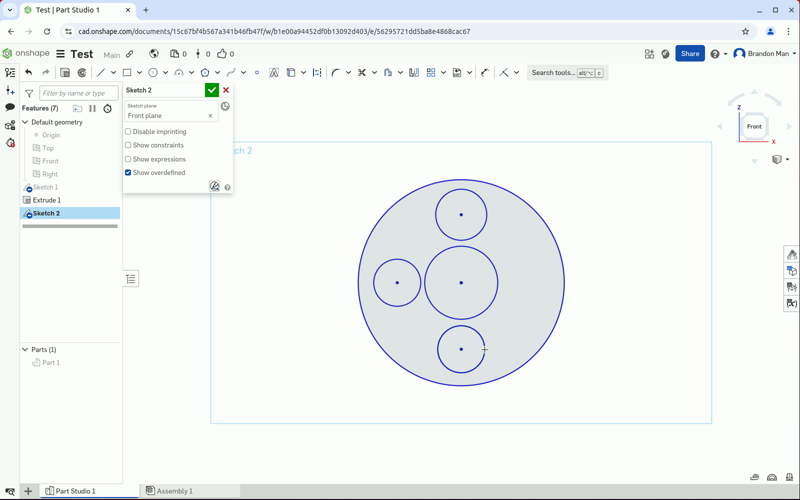
mouse_move(527, 282)
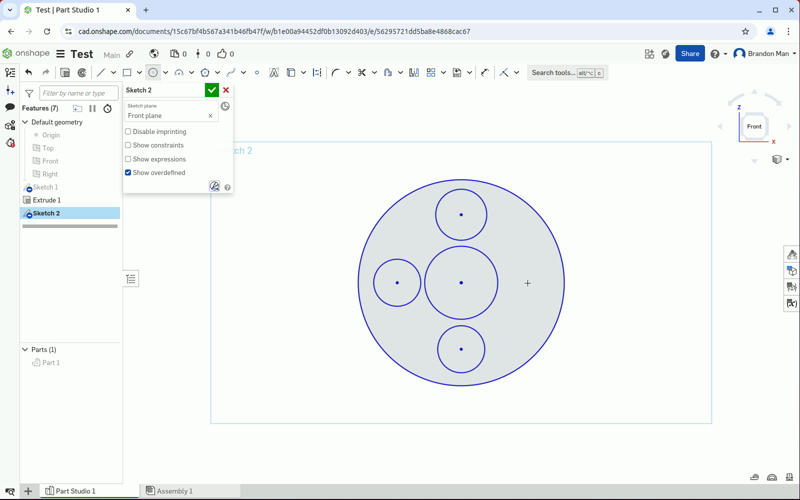
click(527, 282)
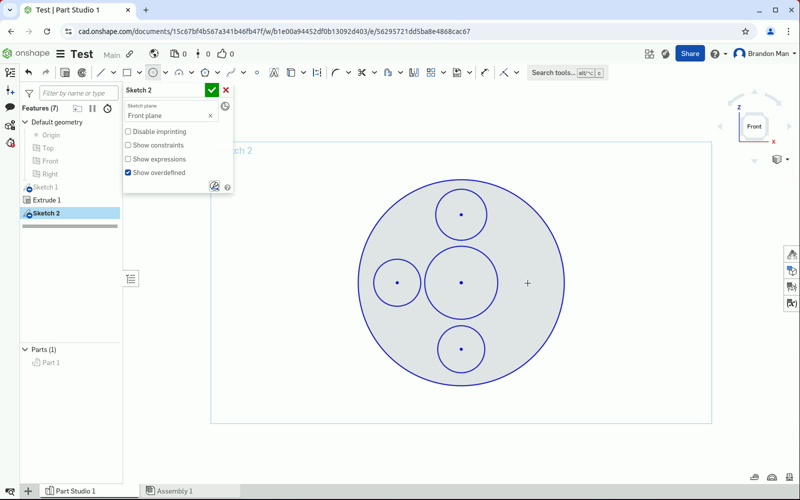
key_up(shift)
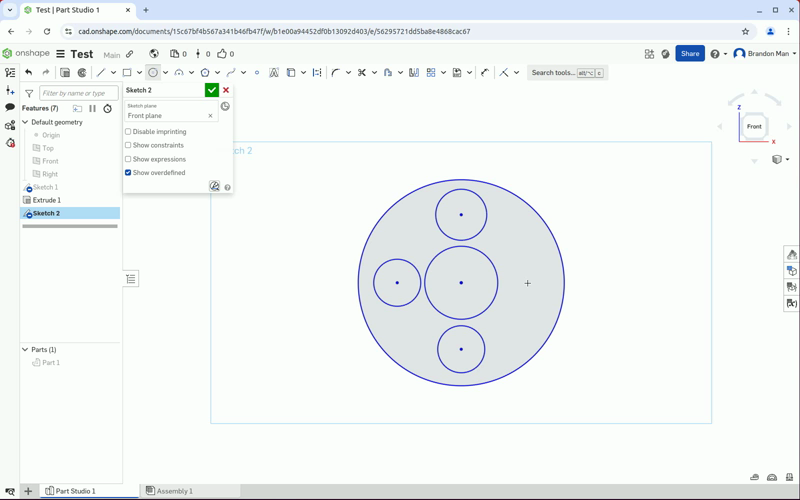
mouse_move(553, 282)
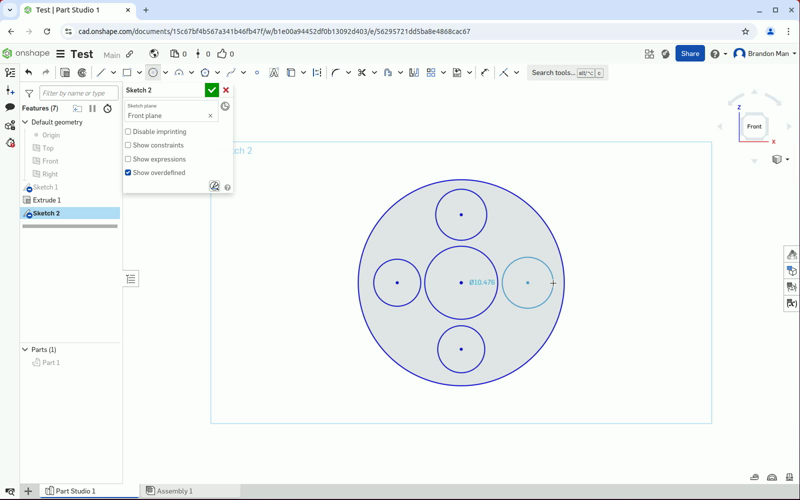
click(553, 282)
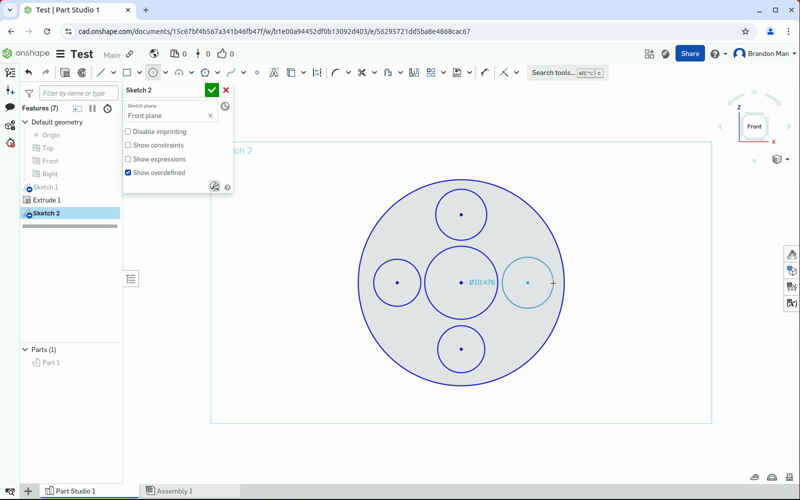
key(esc)
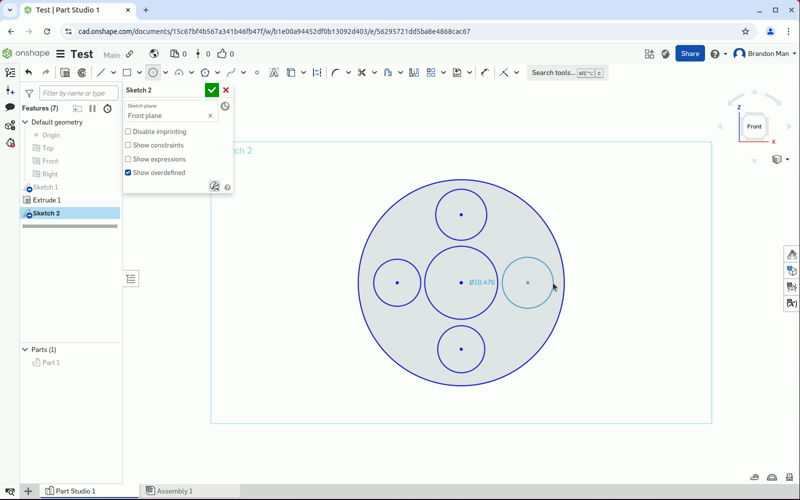
mouse_move(391, 321)
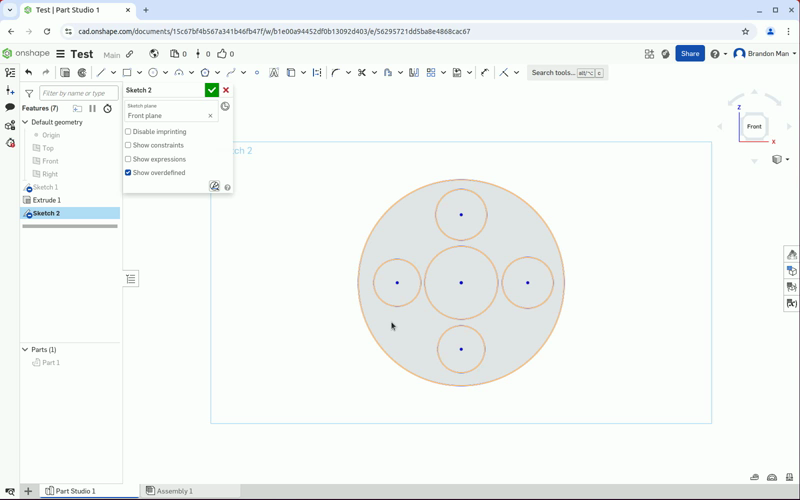
click(391, 321)
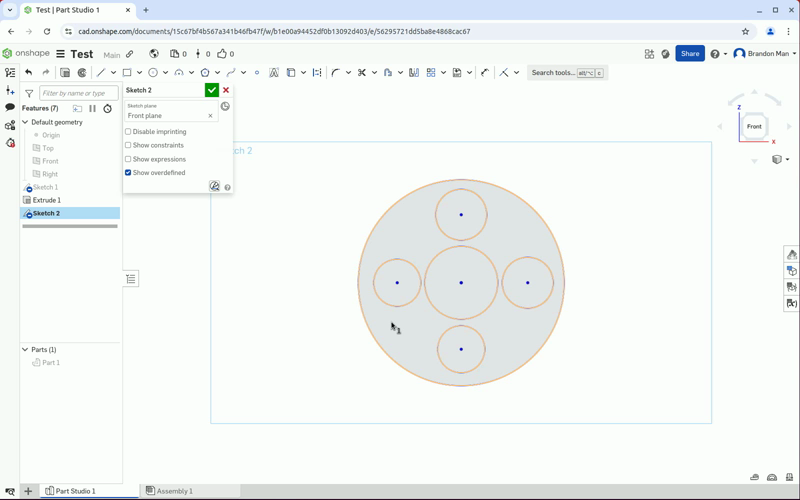
mouse_move(73, 352)
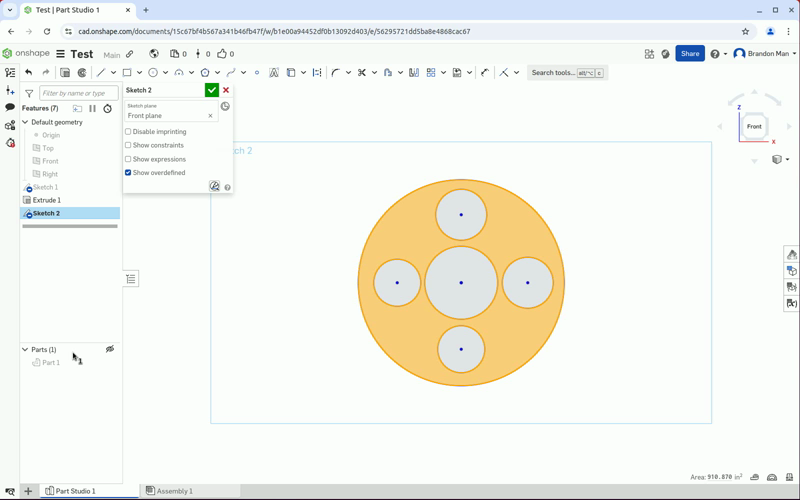
key(shift+y)
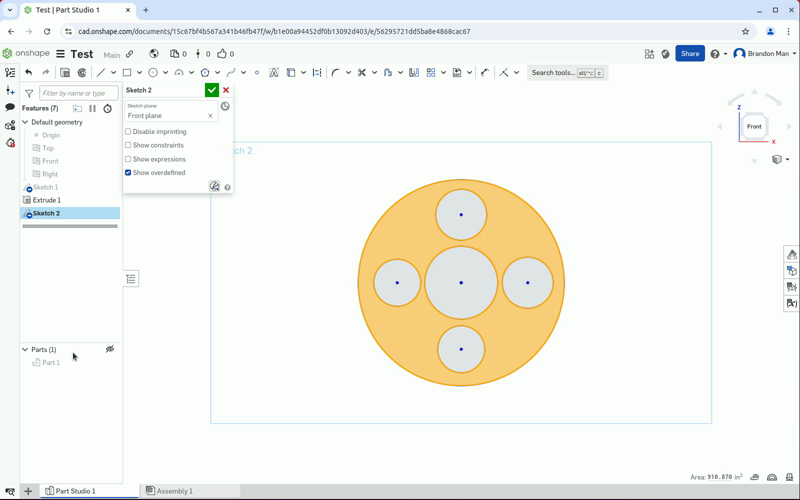
key(shift+e)
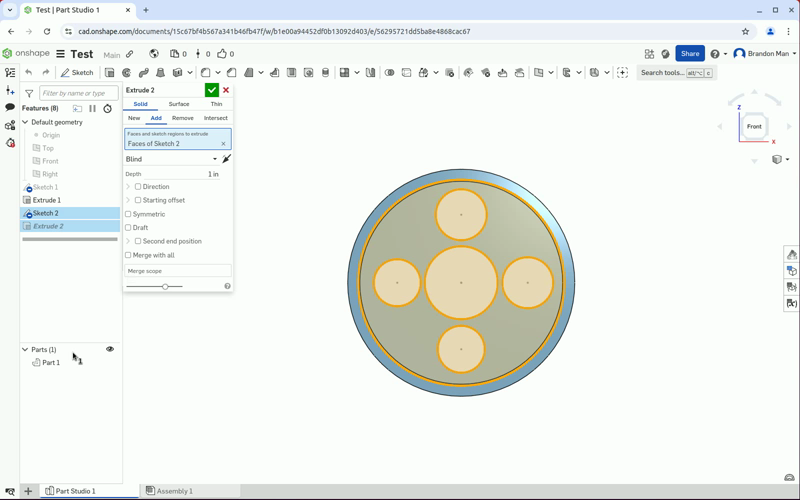
mouse_move(143, 106)
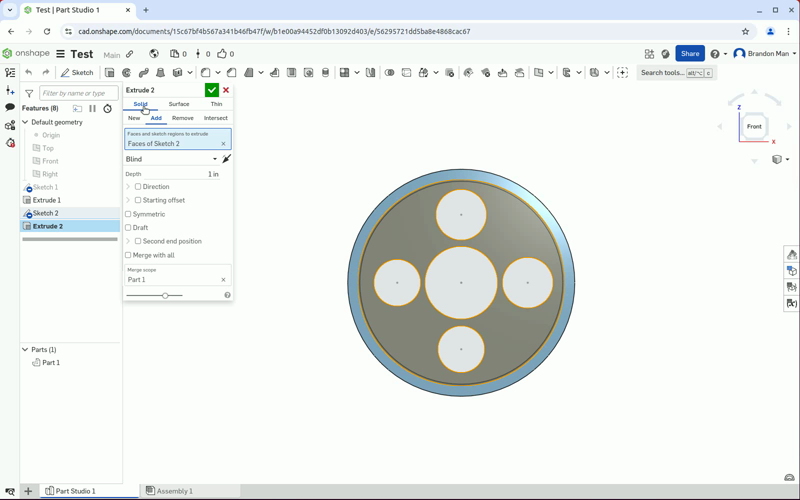
click(143, 106)
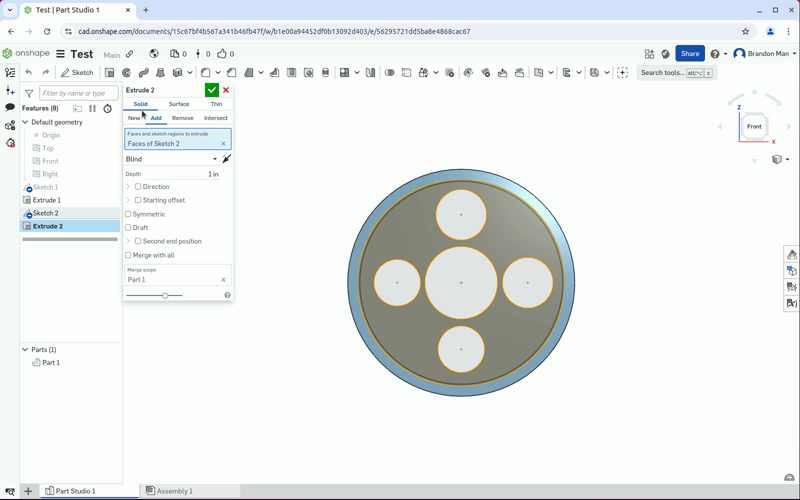
mouse_move(137, 120)
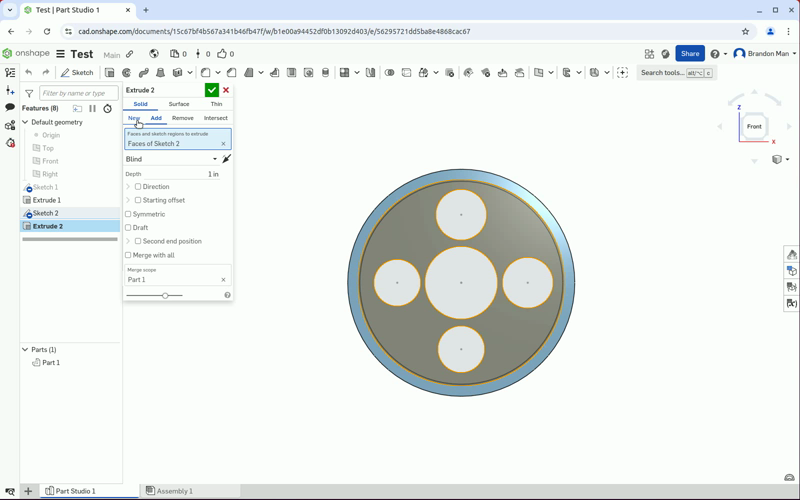
click(137, 120)
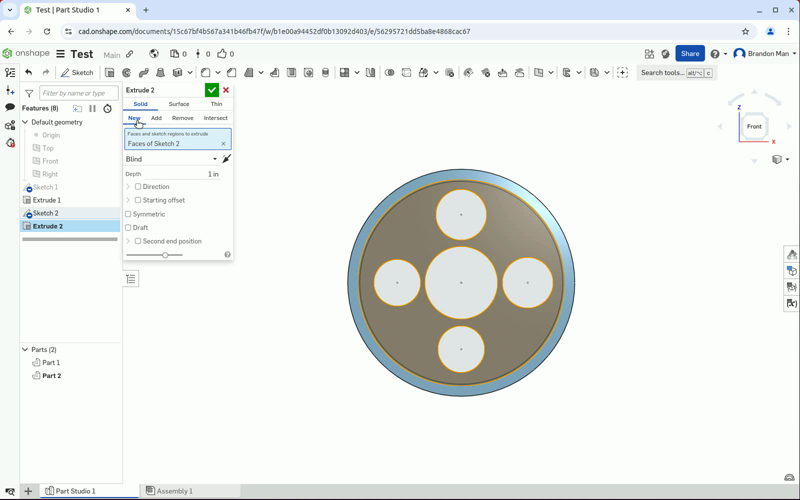
key(tab, 4)
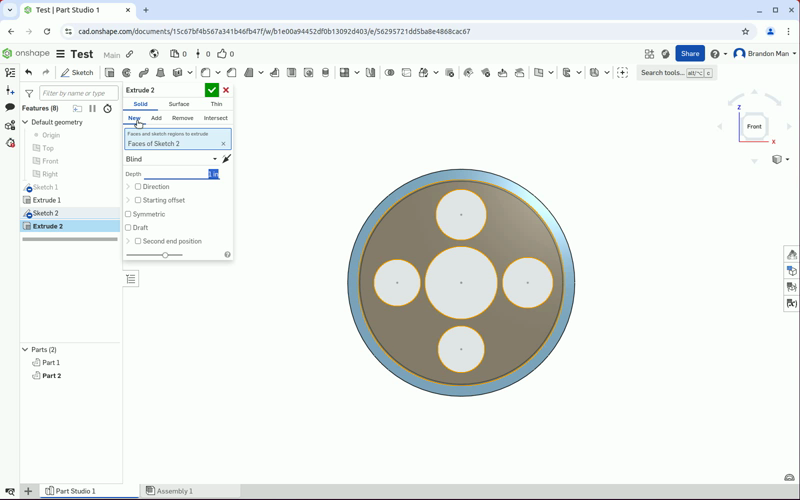
text(15.165)
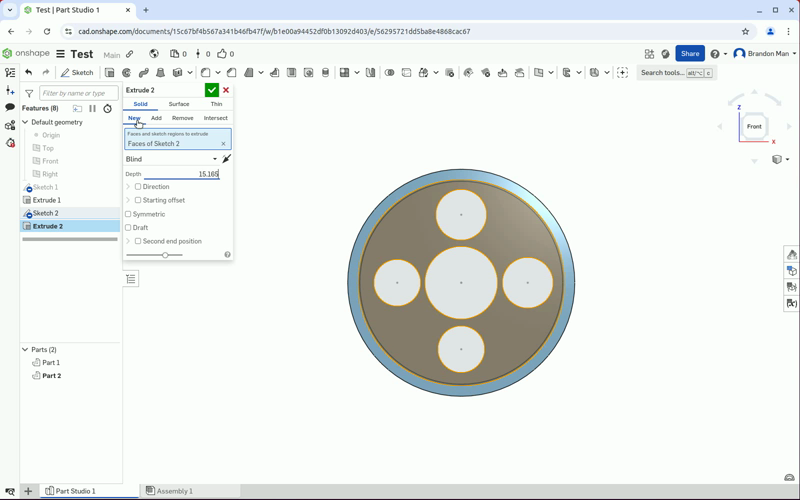
key(enter)
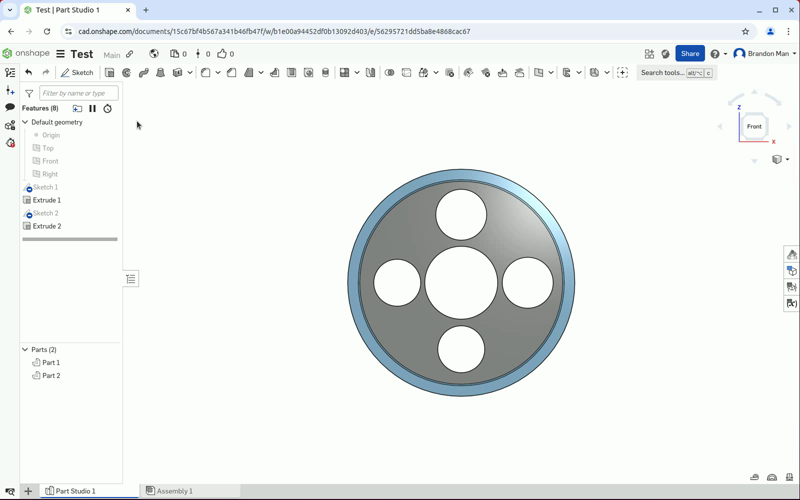
key(shift+h)
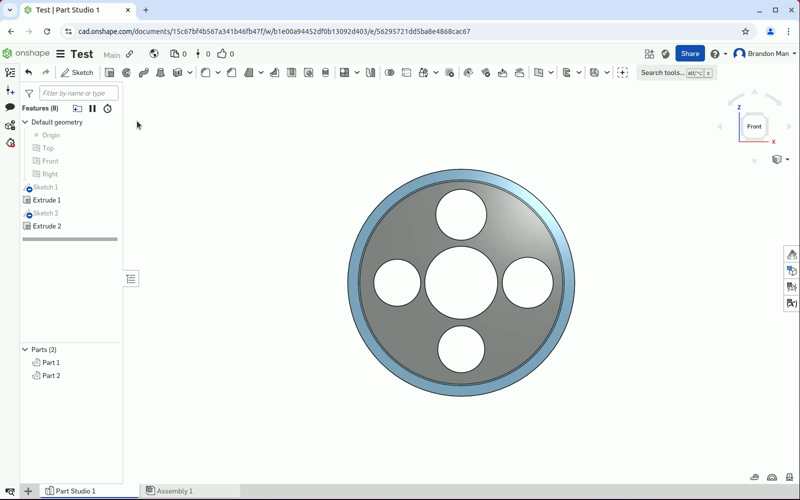
key(shift+h)
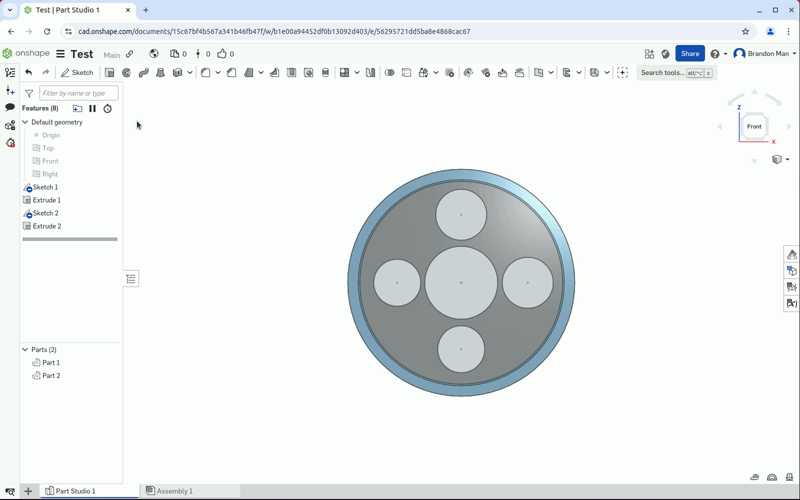
key(shift+7)
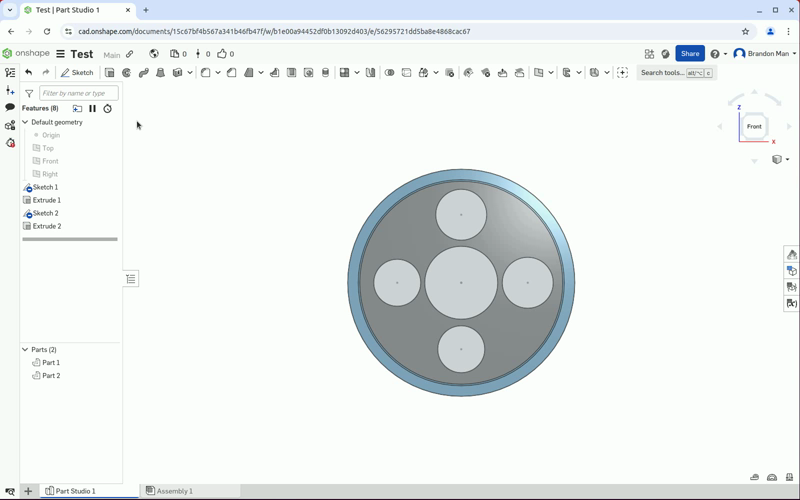
key(left, 2)
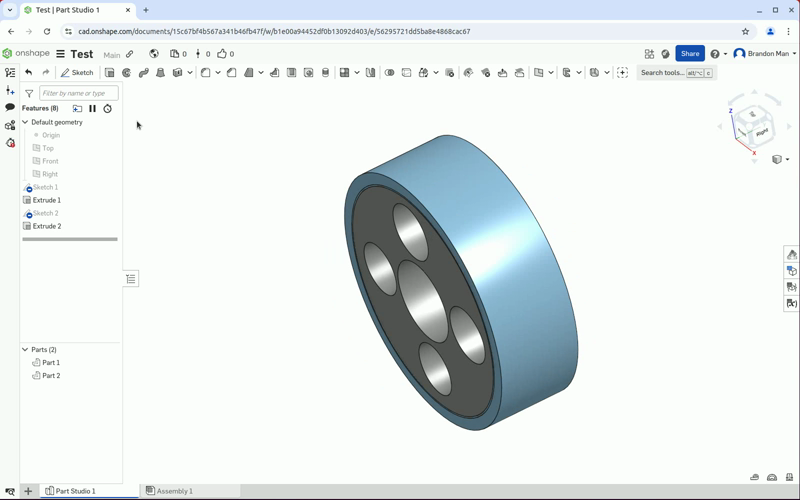
key(down, 2)
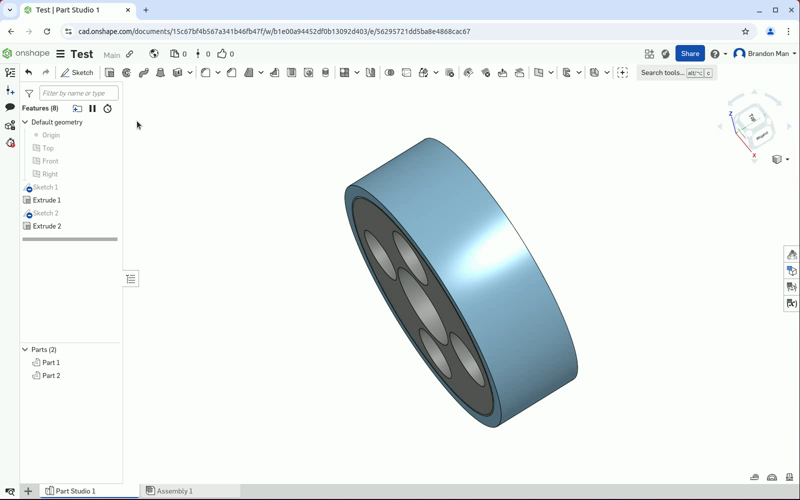
key(up, 2)
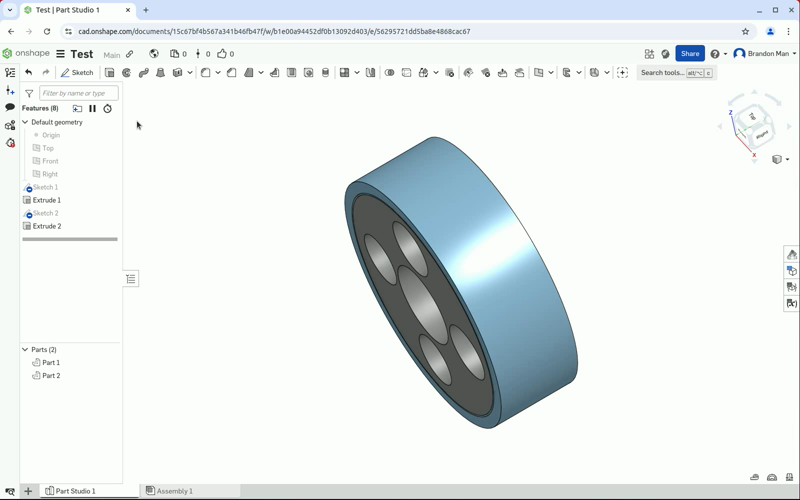
key(right, 2)
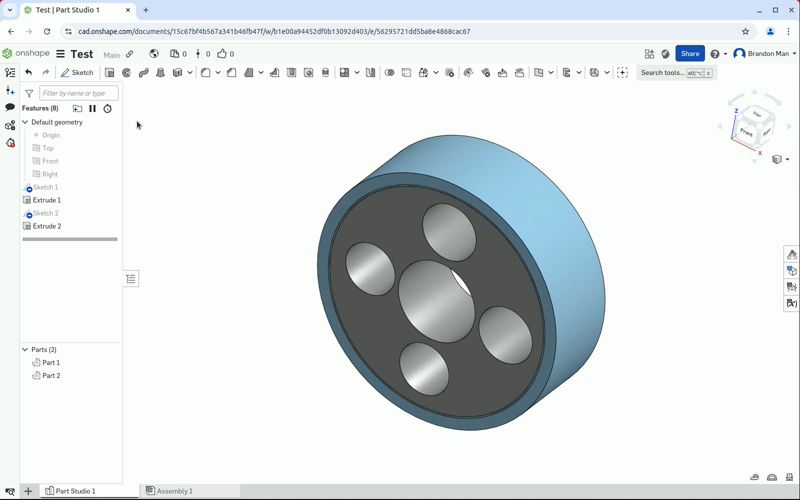
mouse_move(73, 189)
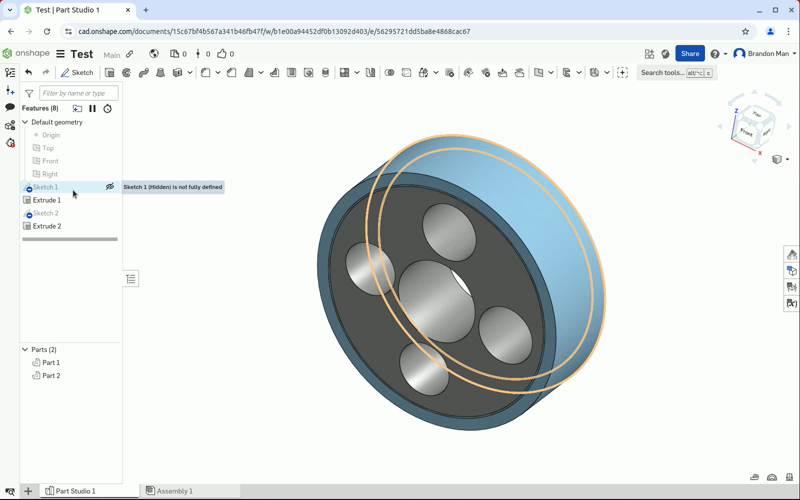
click(73, 189)